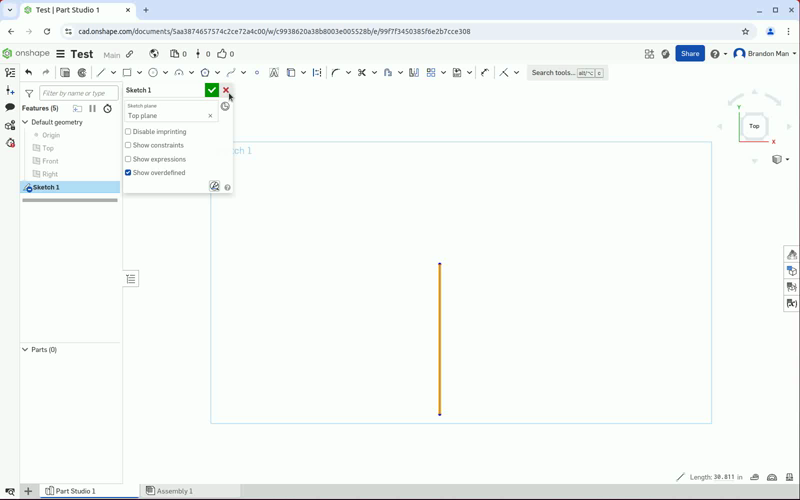
key(shift+h)
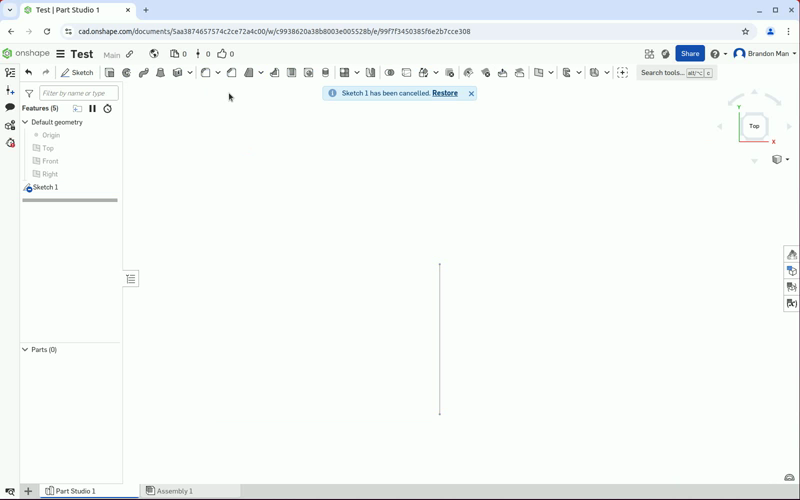
key(shift+s)
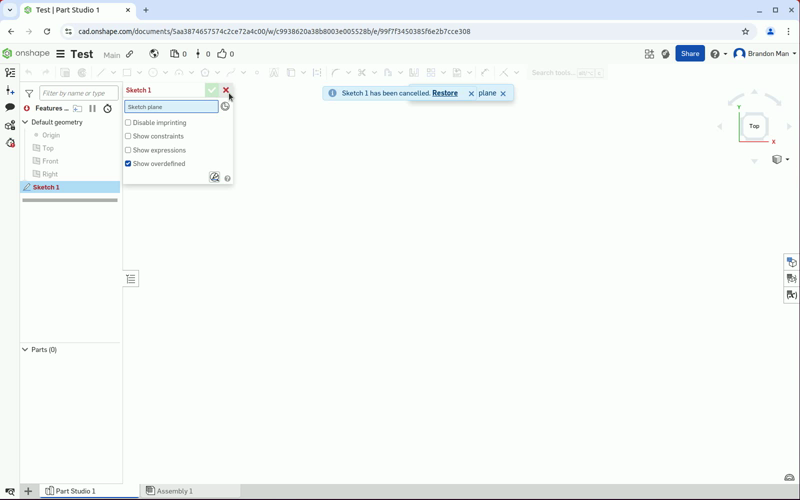
mouse_move(73, 150)
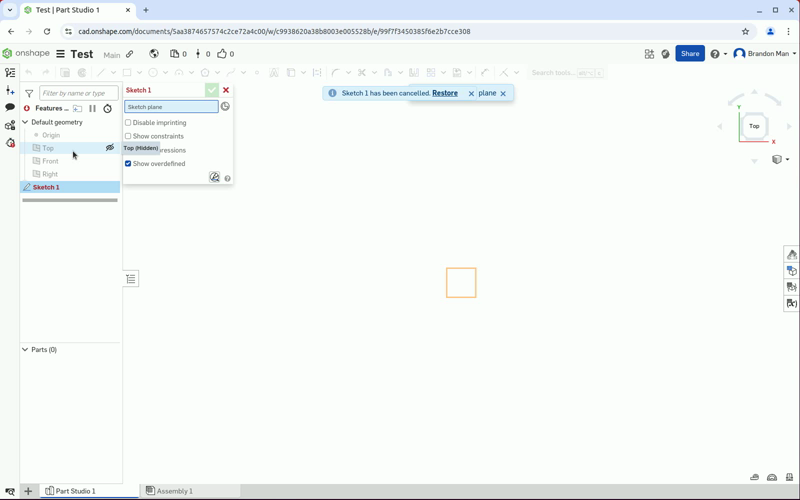
click(73, 150)
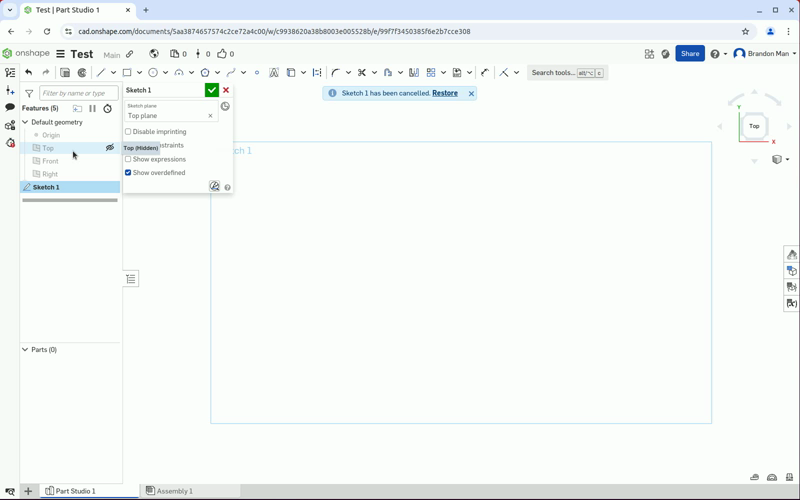
mouse_move(73, 352)
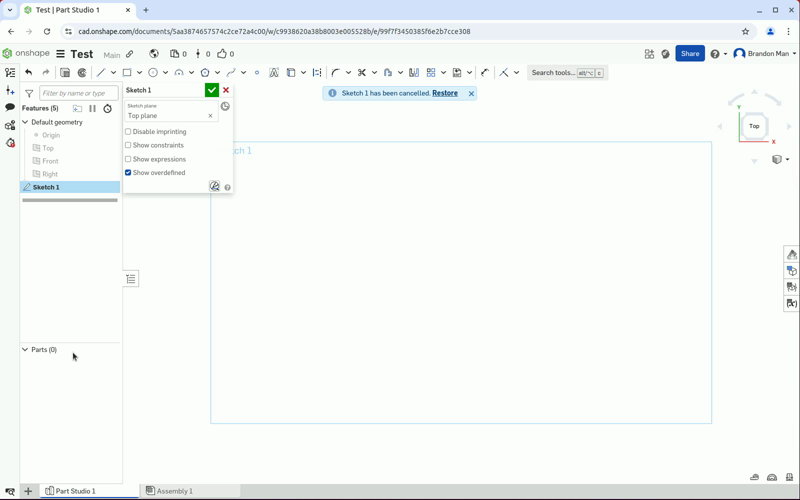
key(y)
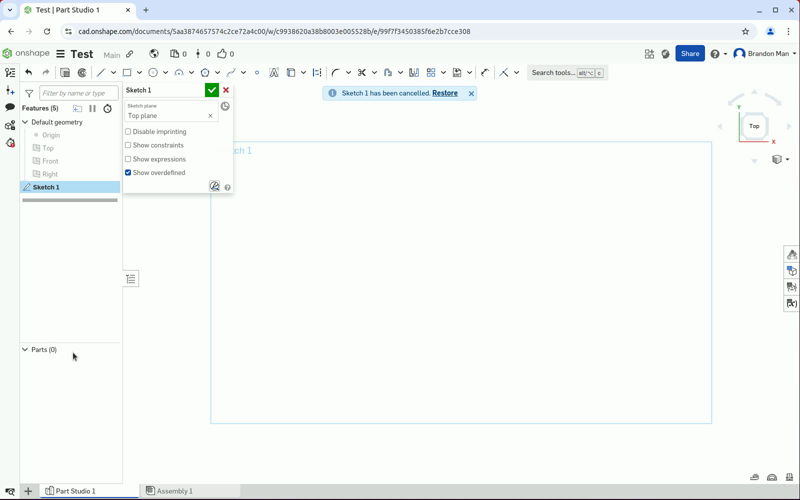
key(l)
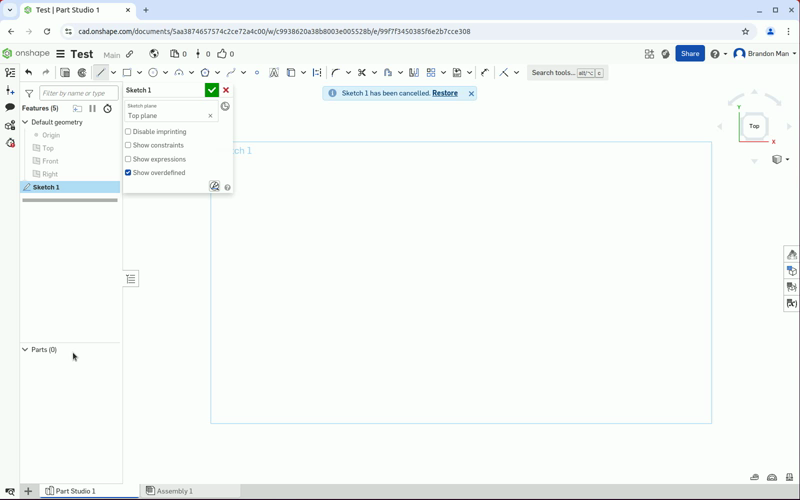
key_down(shift)
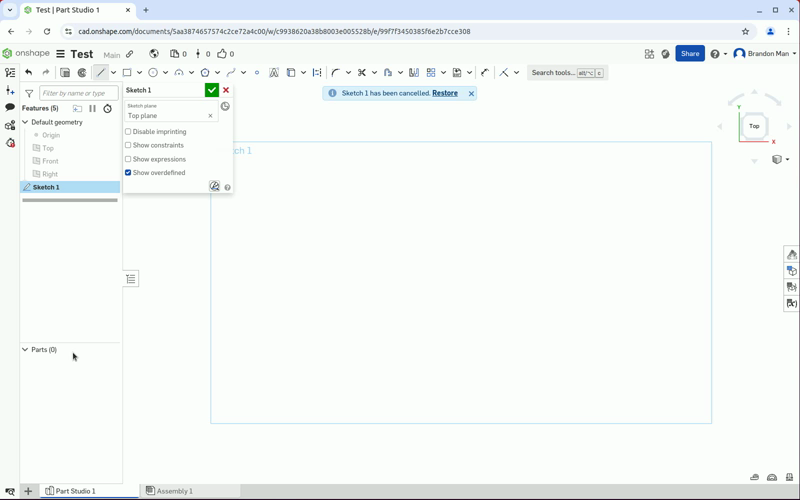
mouse_move(433, 327)
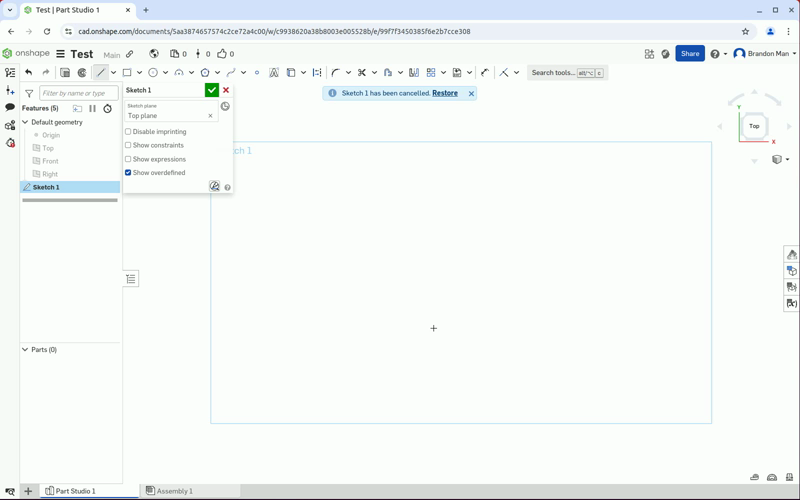
click(433, 327)
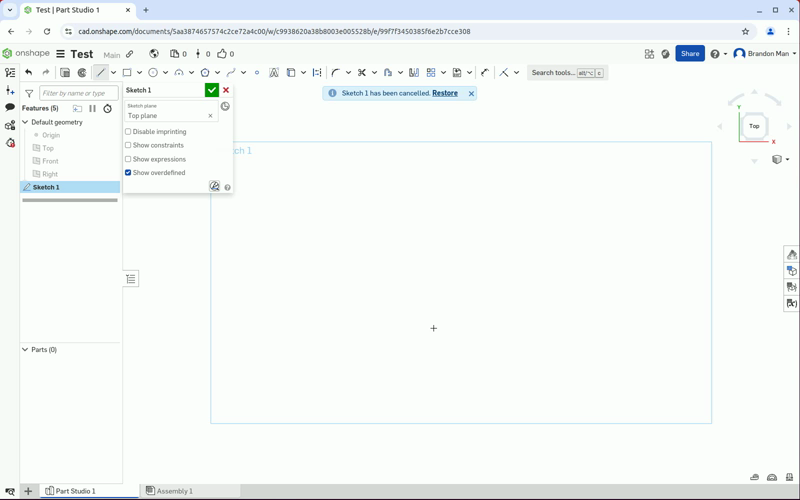
key_up(shift)
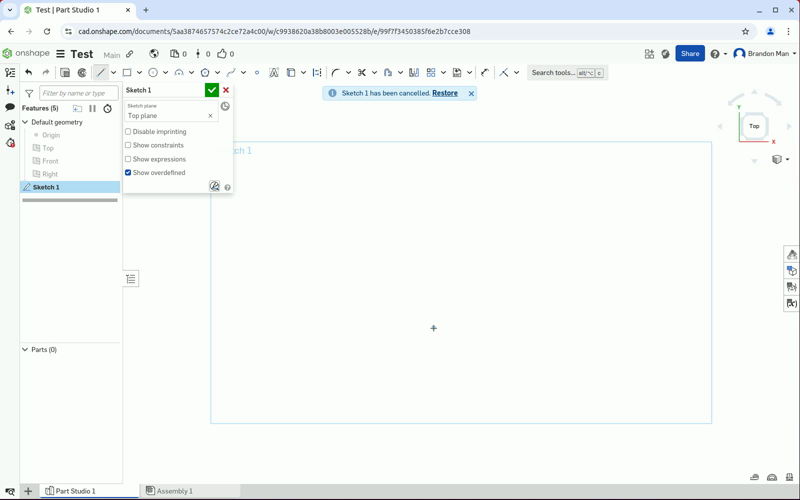
key_down(shift)
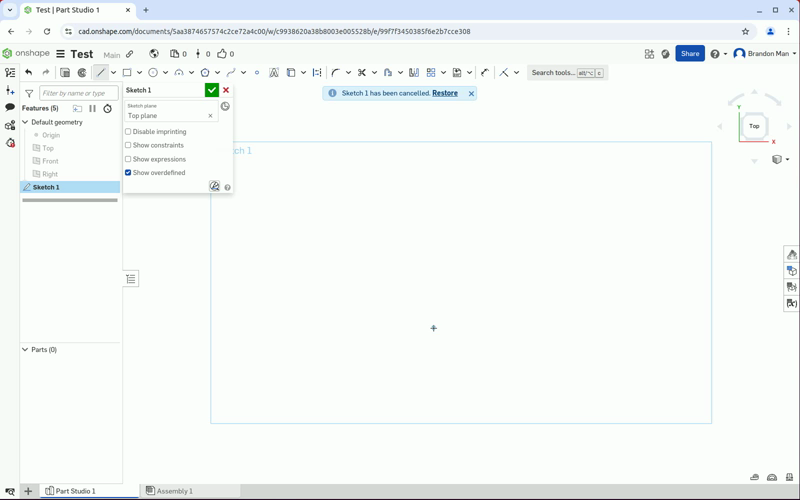
mouse_move(495, 327)
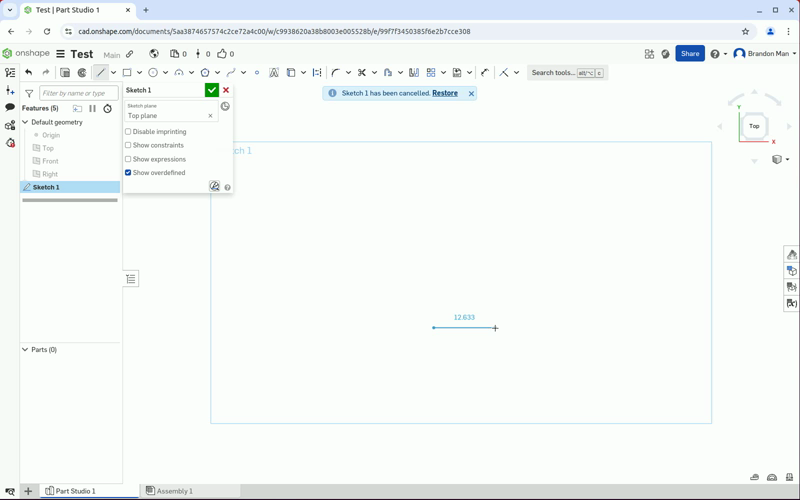
click(495, 327)
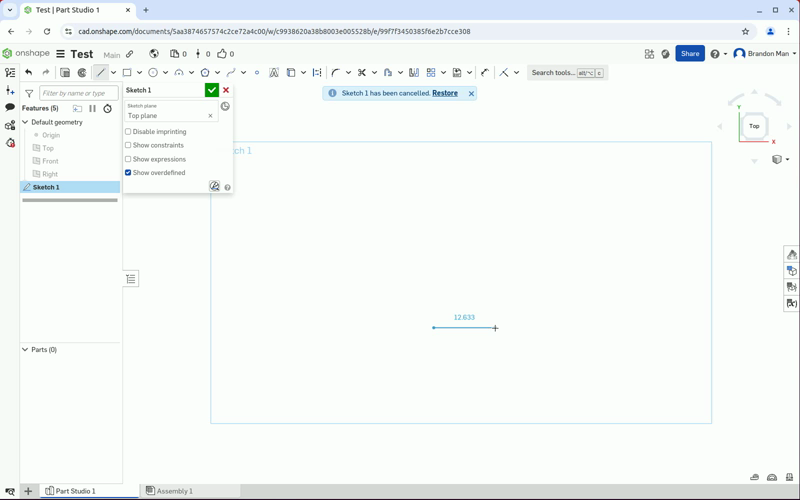
key_up(shift)
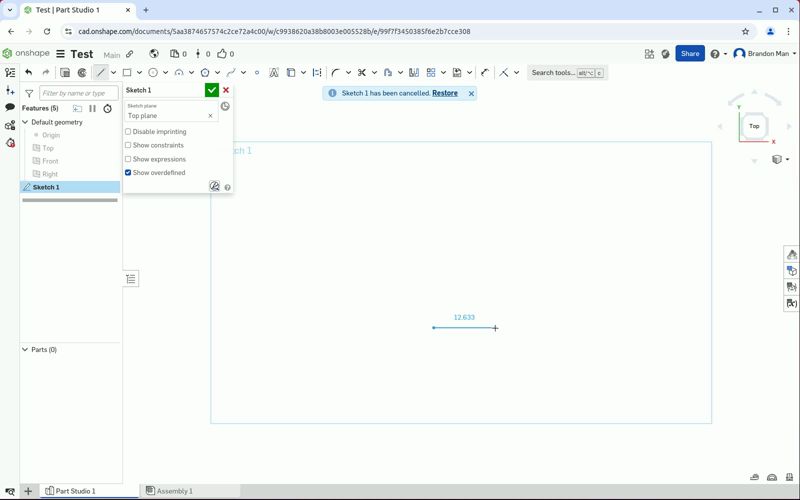
key_down(shift)
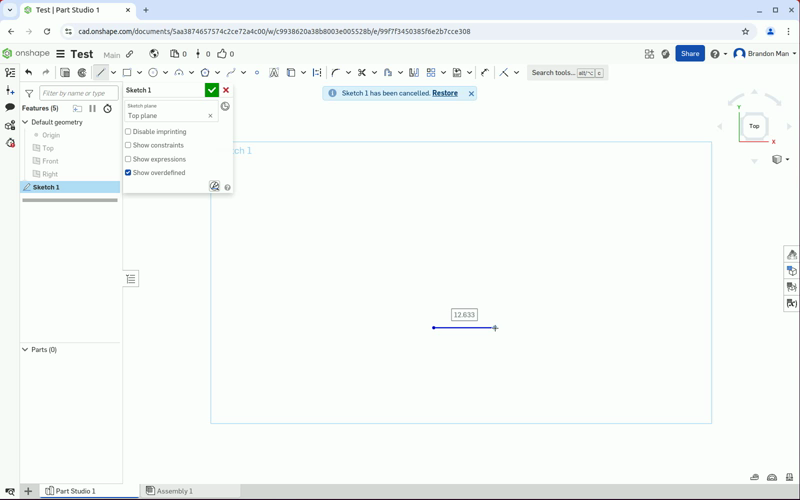
mouse_move(525, 327)
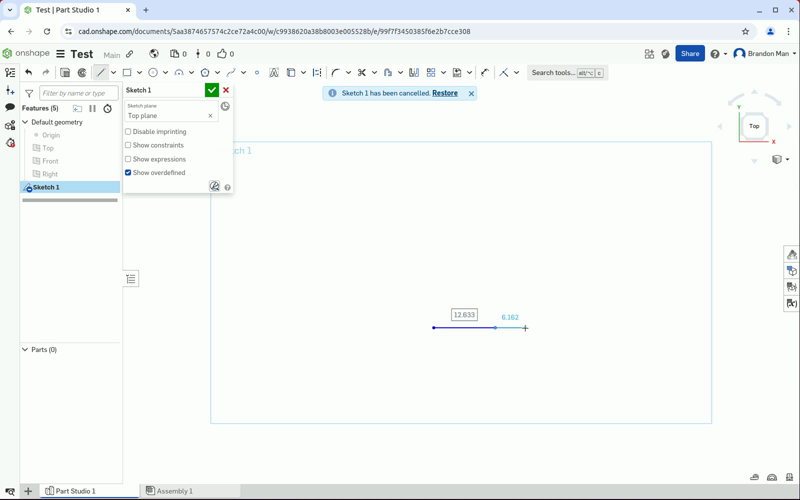
mouse_move(495, 271)
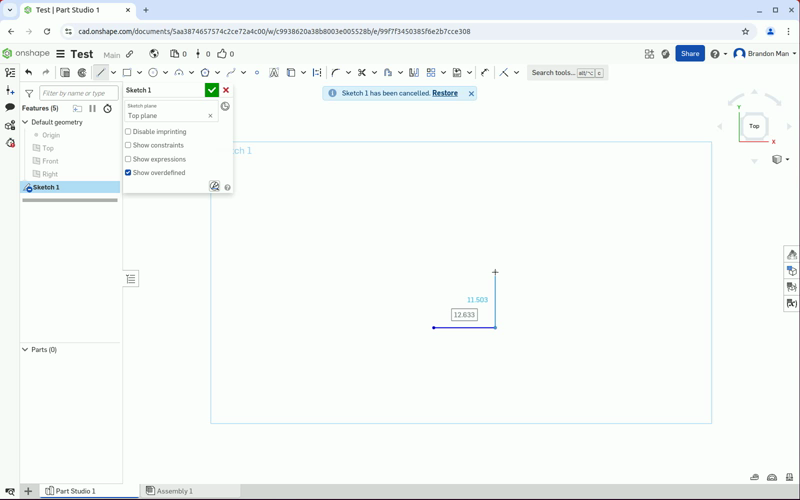
click(495, 271)
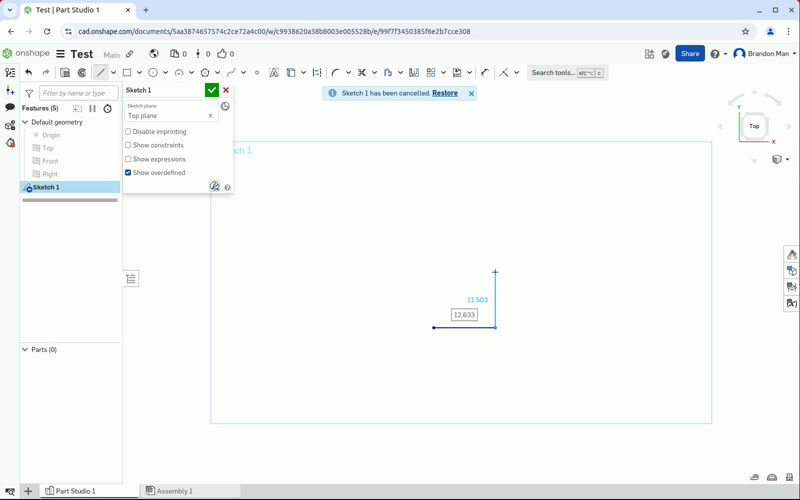
key_up(shift)
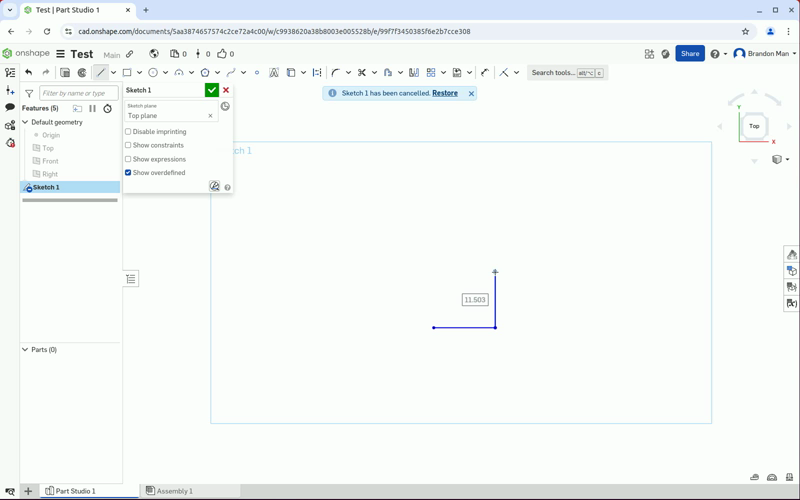
key_down(shift)
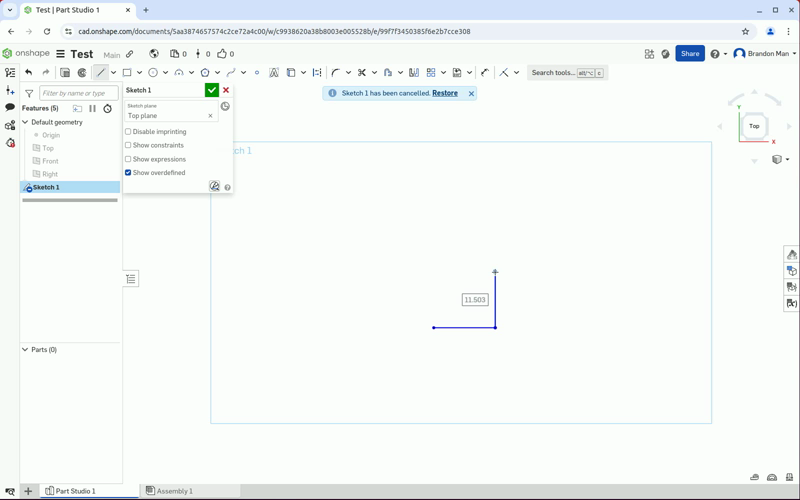
mouse_move(433, 271)
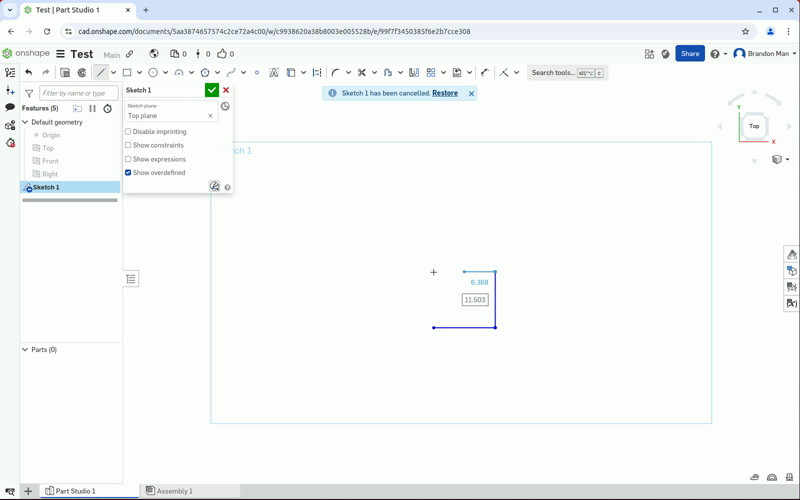
click(433, 271)
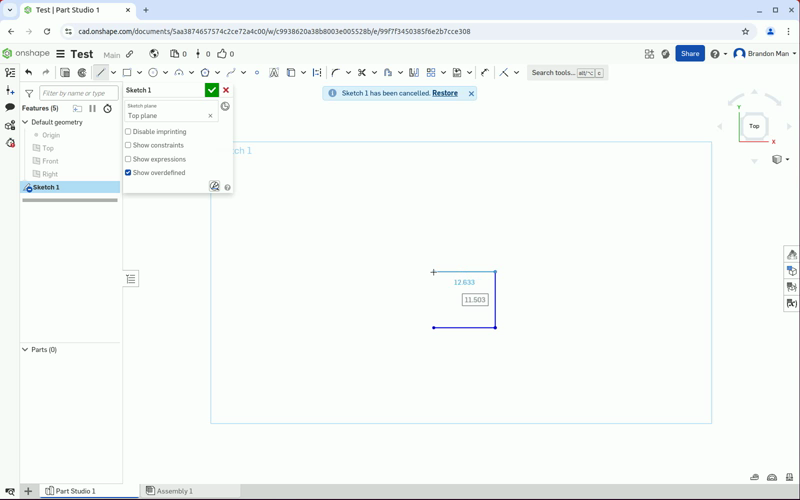
key_up(shift)
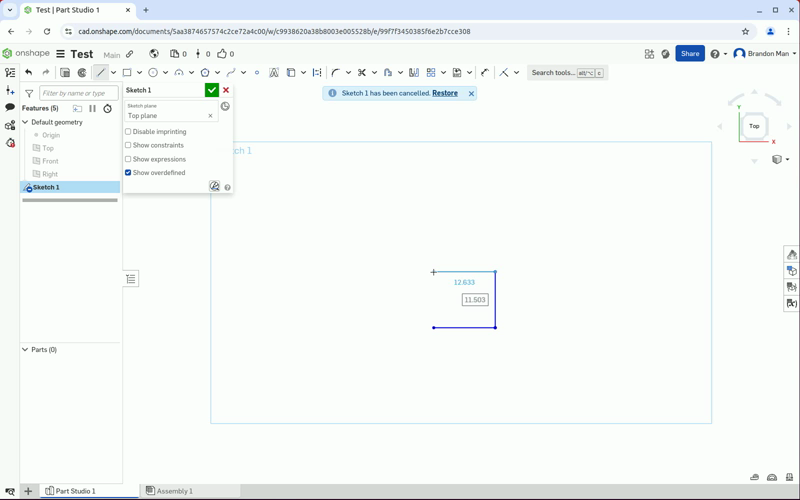
mouse_move(463, 271)
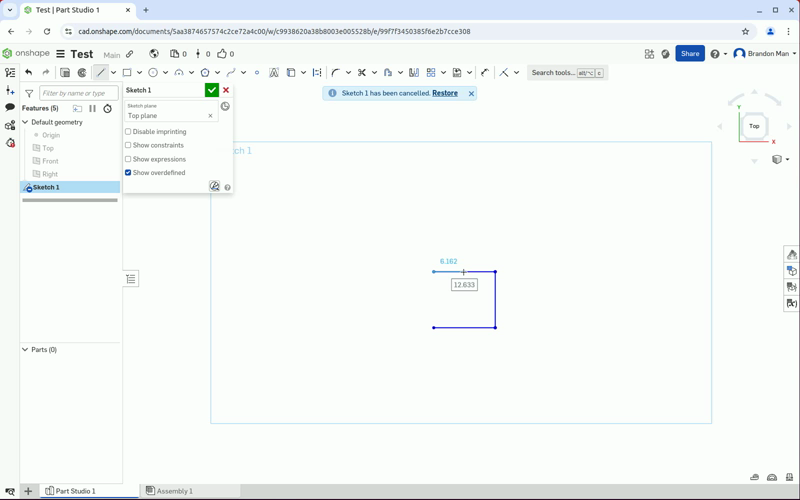
key_down(shift)
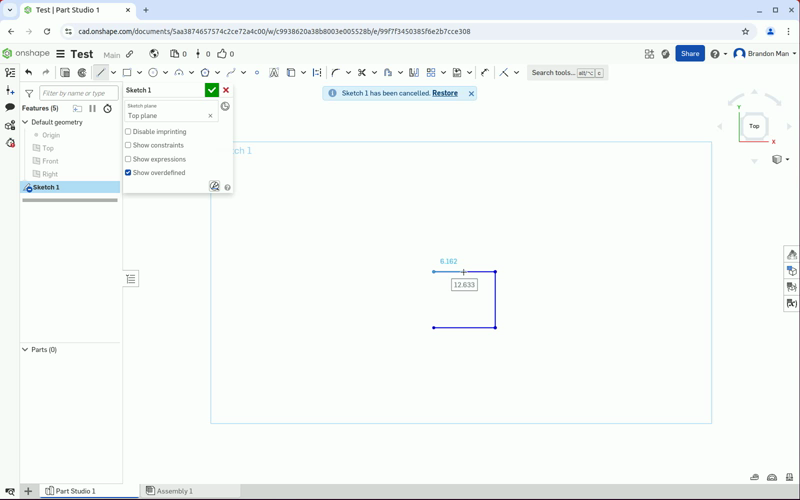
mouse_move(433, 327)
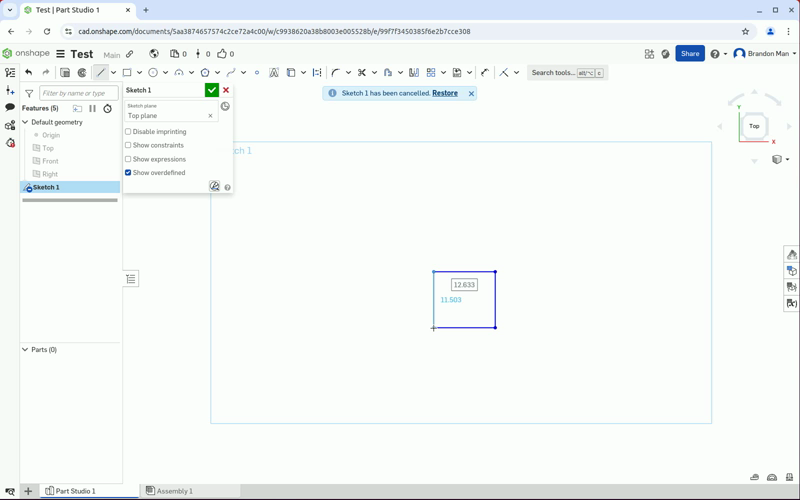
key_up(shift)
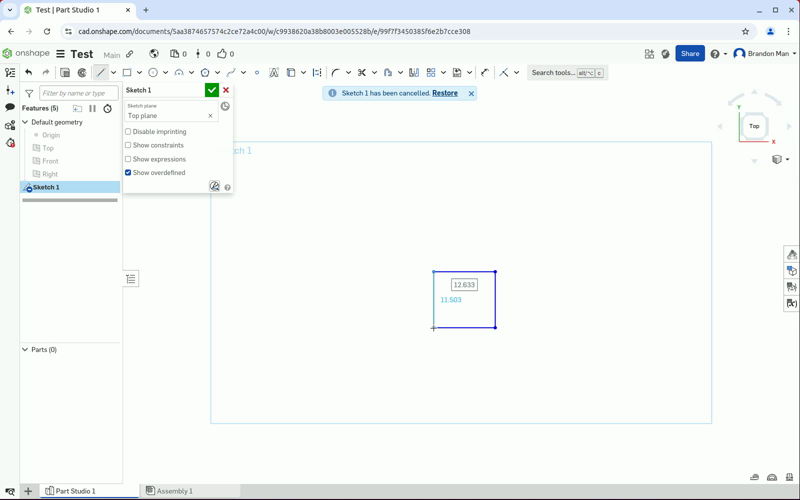
click(433, 327)
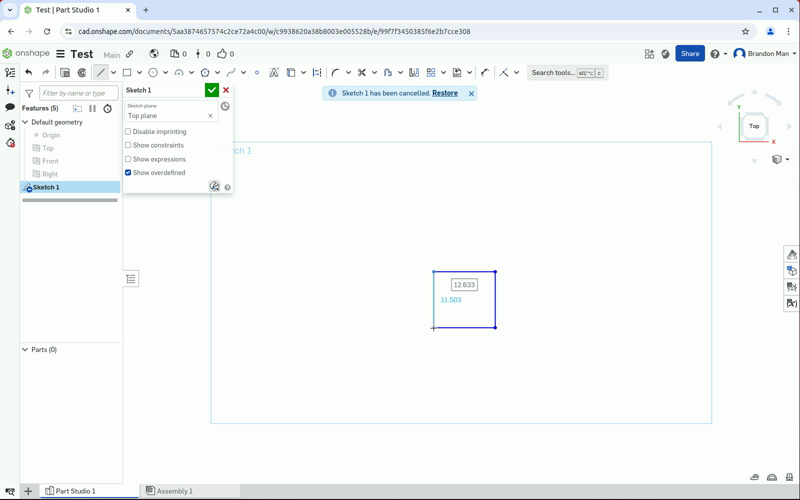
key(esc)
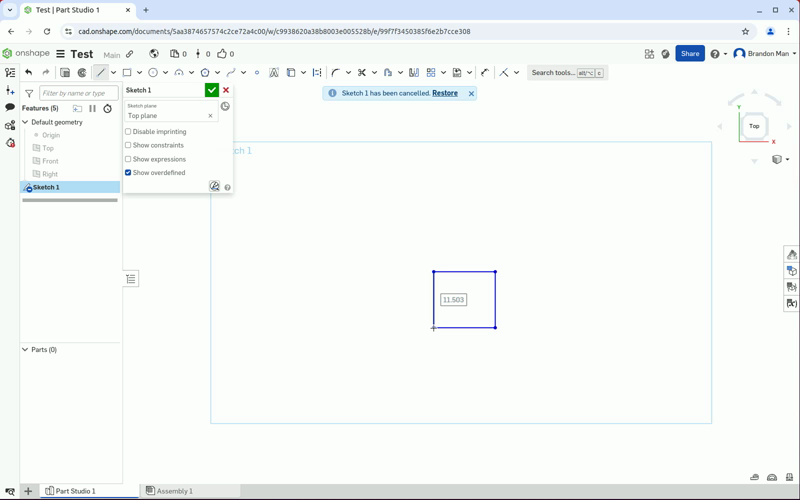
mouse_move(449, 292)
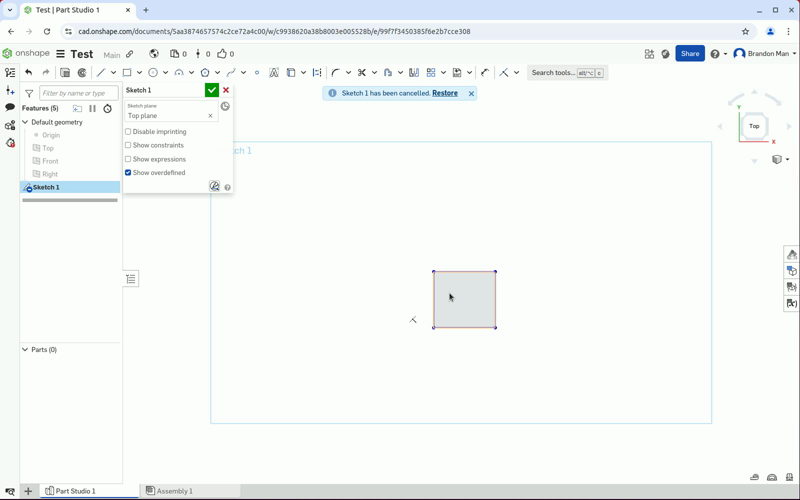
click(449, 292)
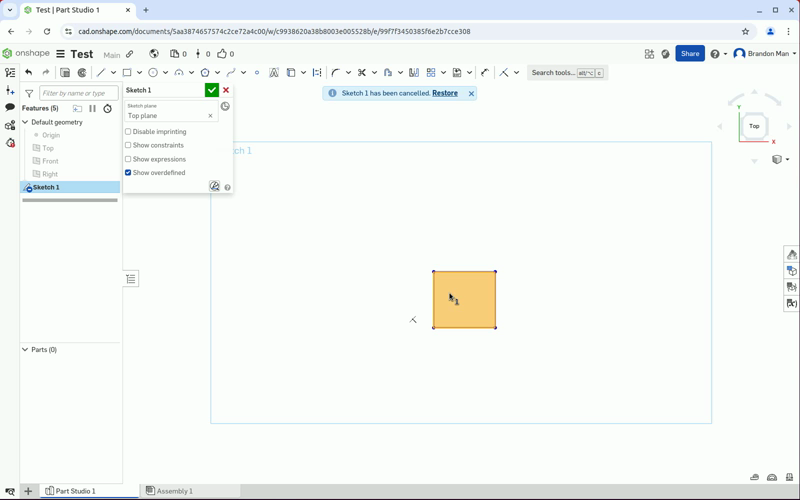
mouse_move(73, 352)
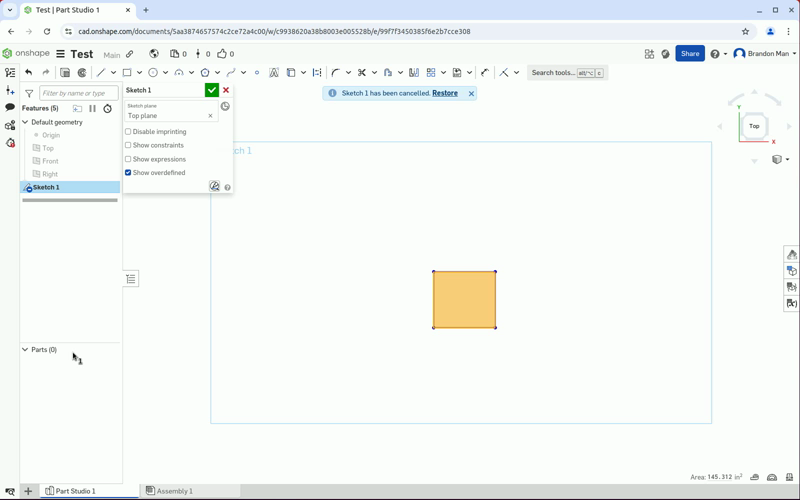
key(shift+y)
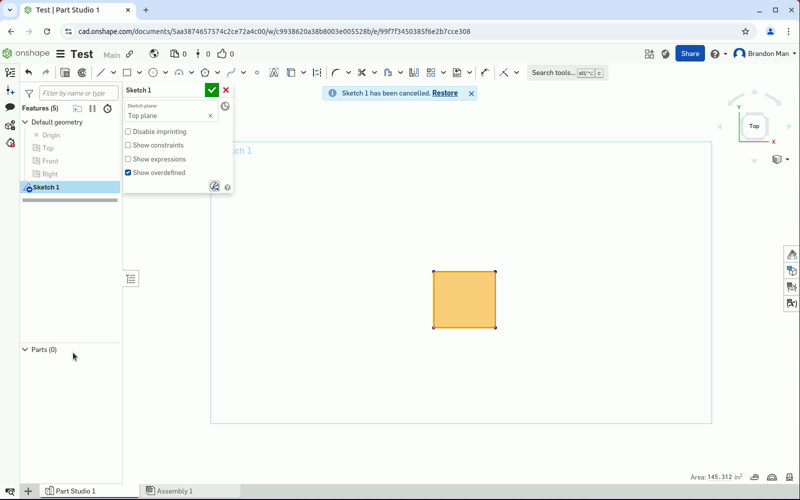
key(shift+e)
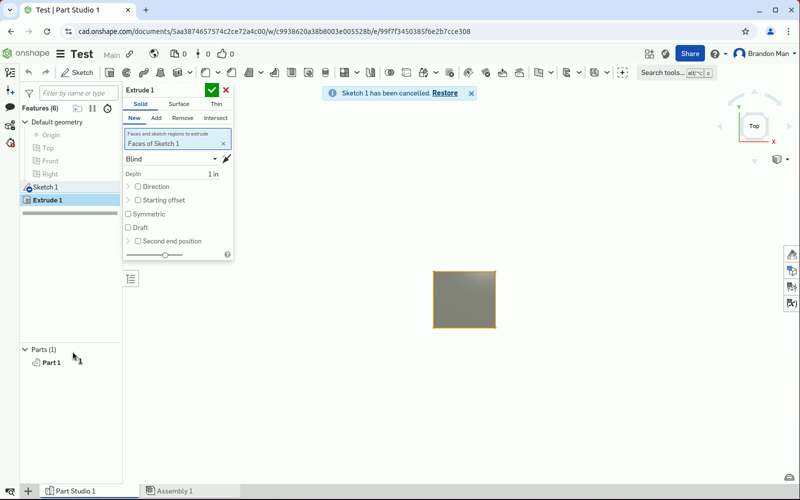
mouse_move(143, 106)
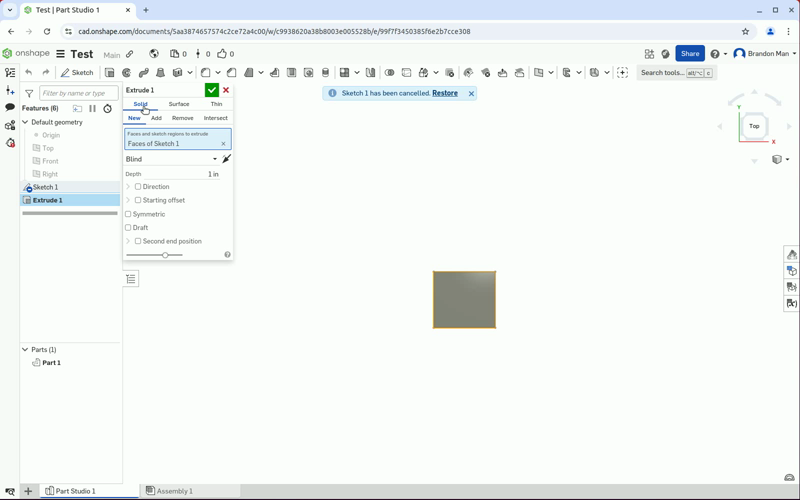
click(143, 106)
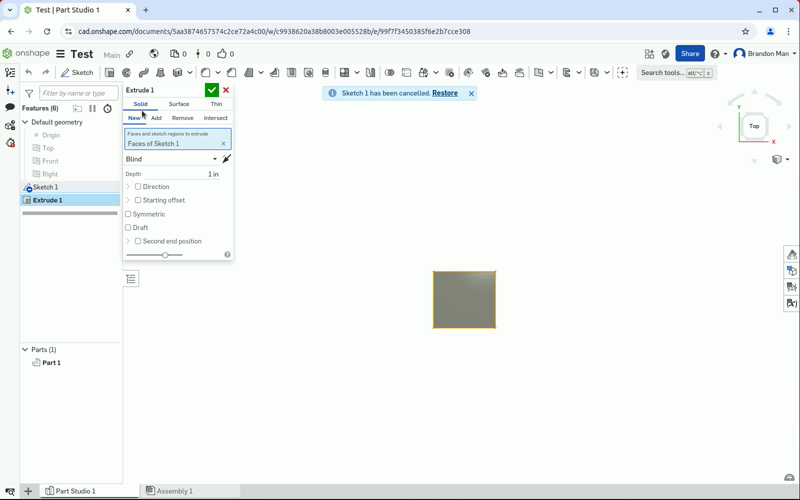
mouse_move(137, 120)
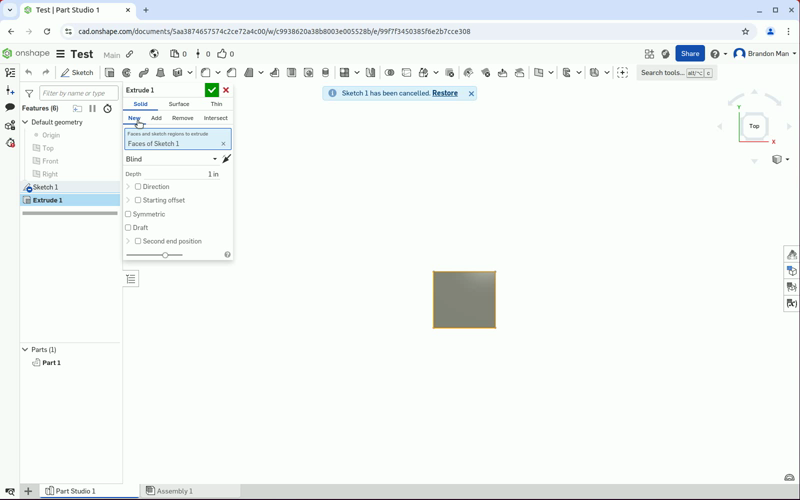
click(137, 120)
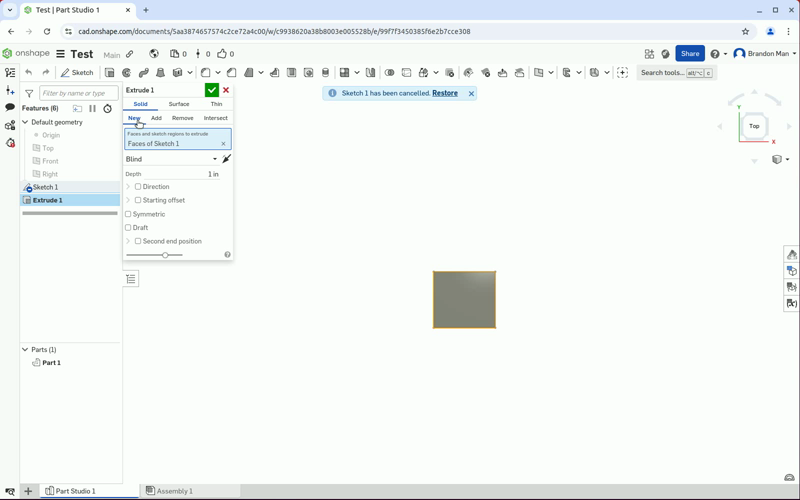
key(tab, 4)
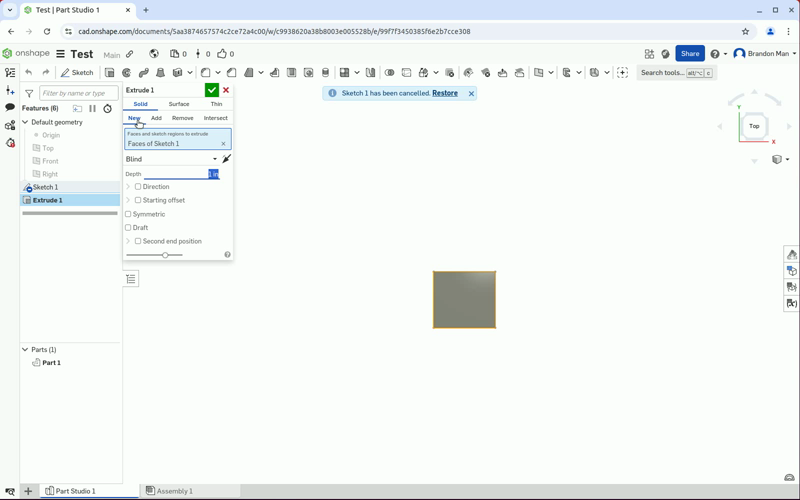
text(11.554)
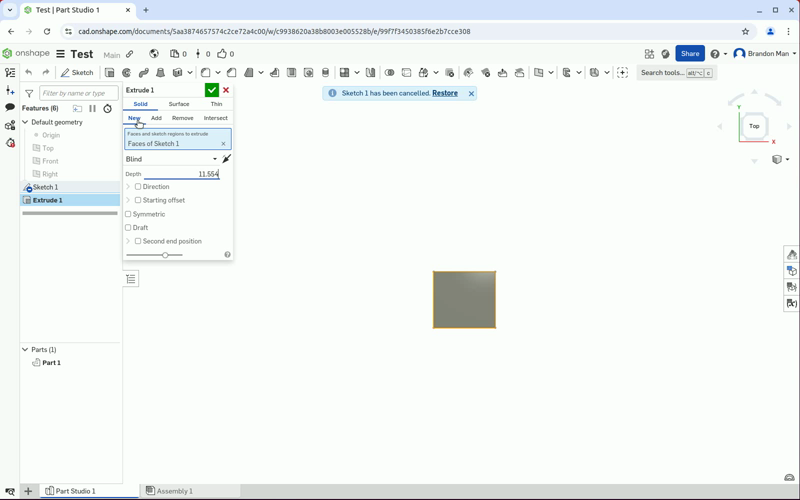
key(enter)
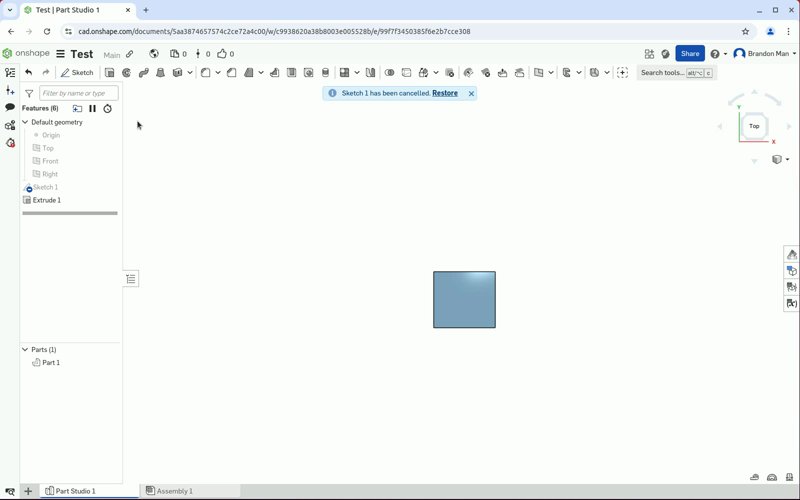
key(shift+h)
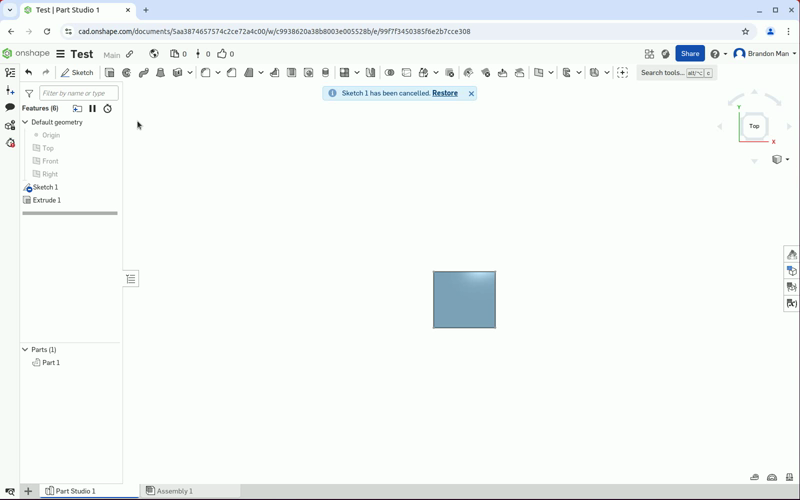
key(shift+h)
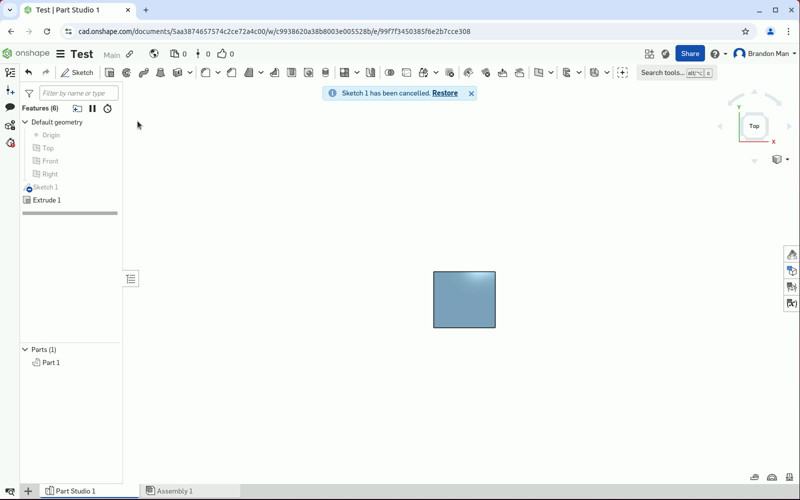
mouse_move(73, 189)
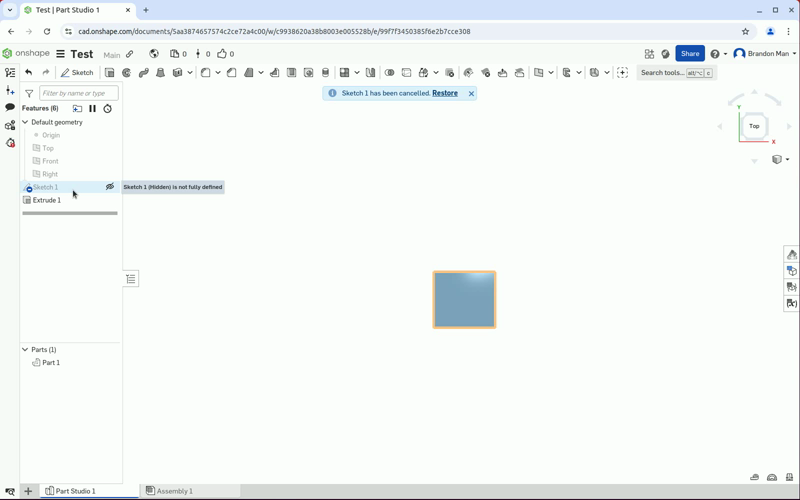
click(73, 189)
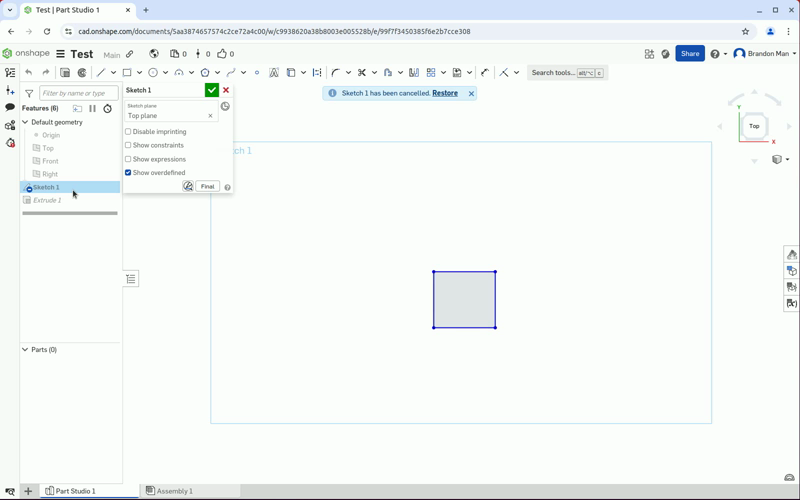
mouse_move(229, 92)
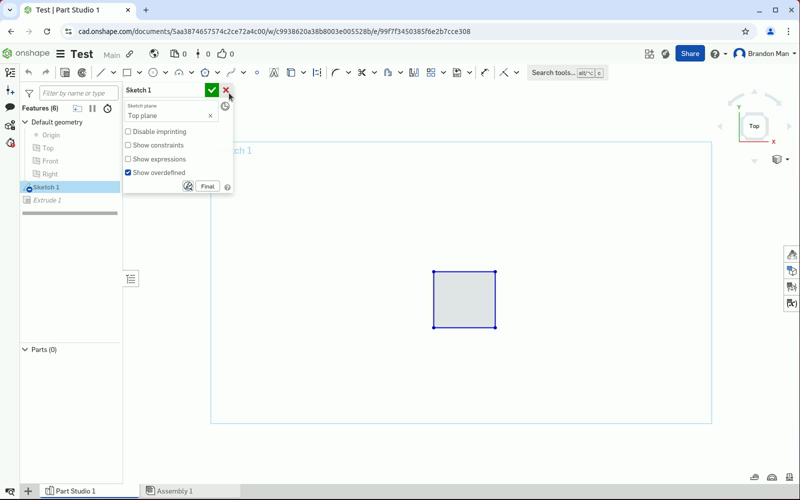
click(229, 92)
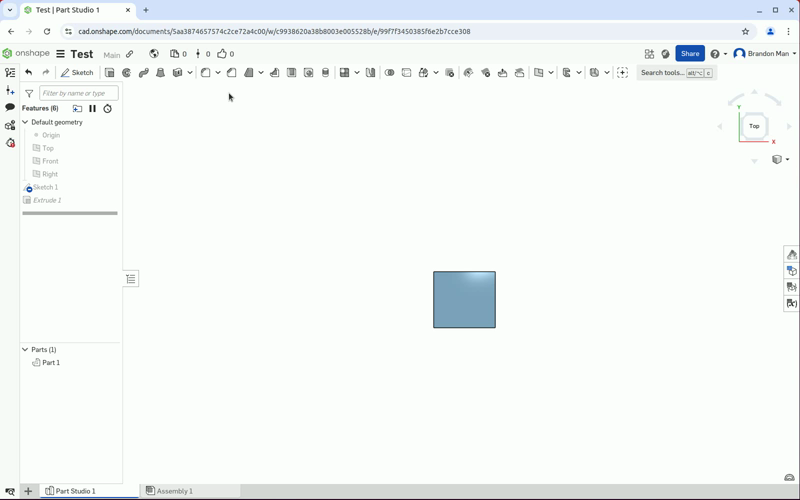
mouse_move(541, 75)
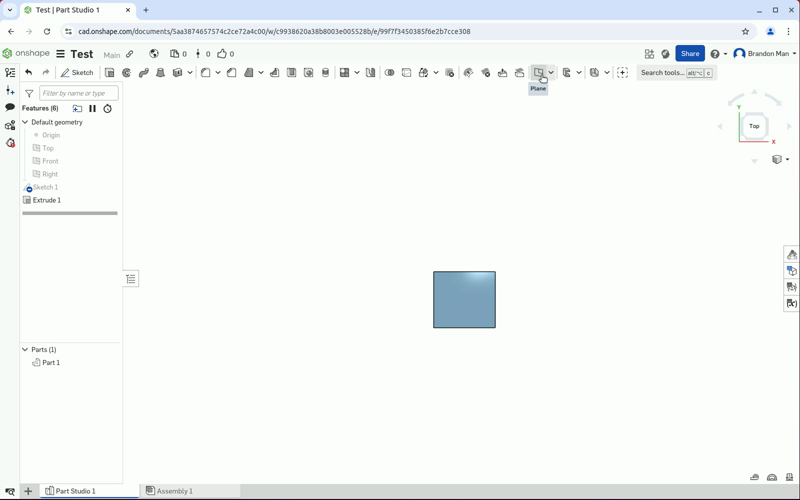
click(541, 75)
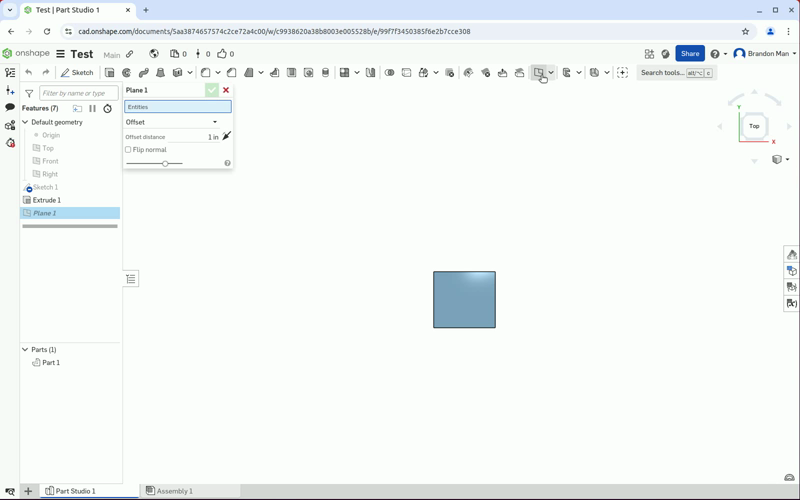
mouse_move(73, 150)
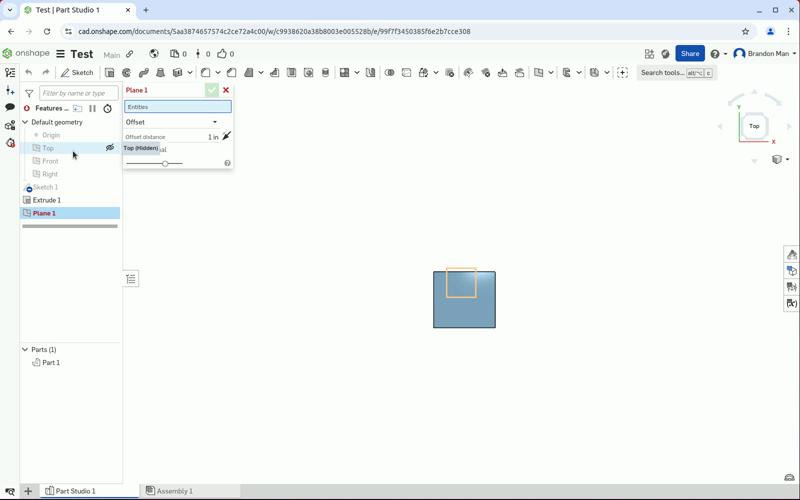
click(73, 150)
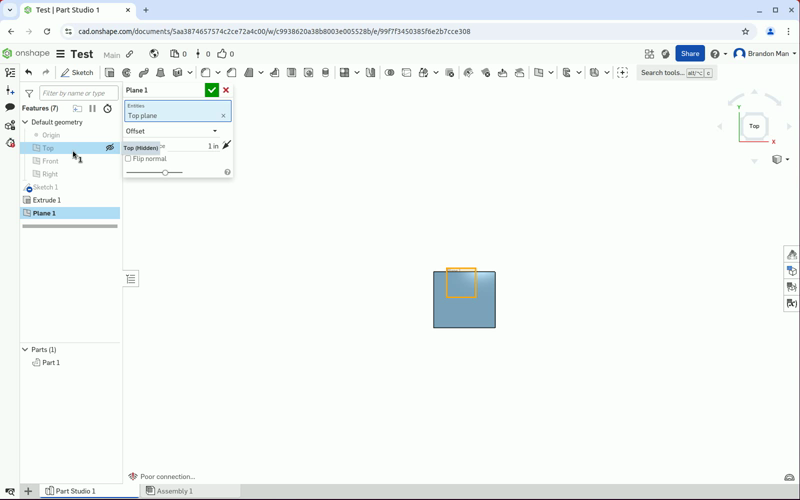
key(tab, 2)
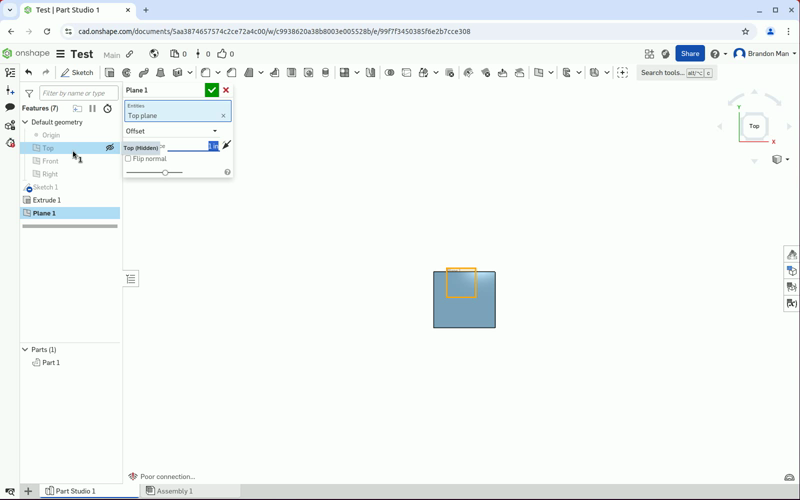
text(11.554)
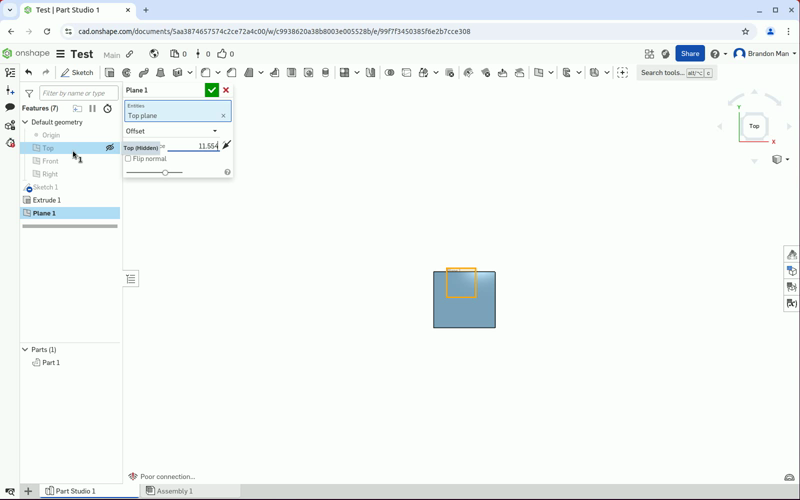
key(enter, 2)
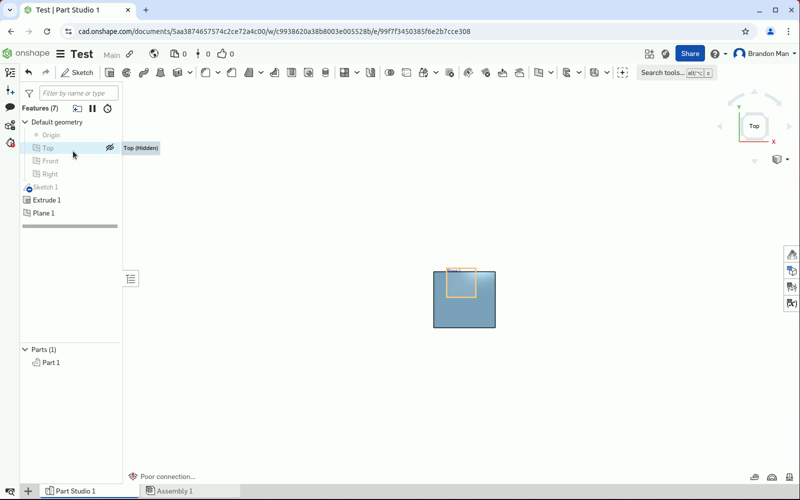
key(shift+s)
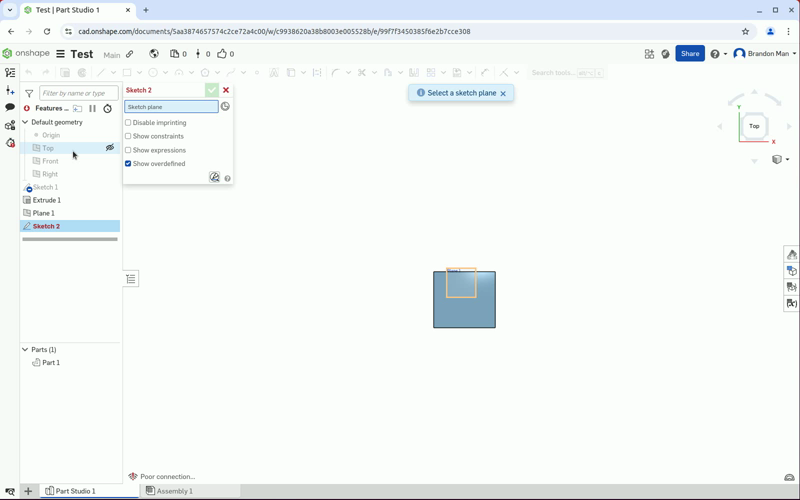
mouse_move(73, 215)
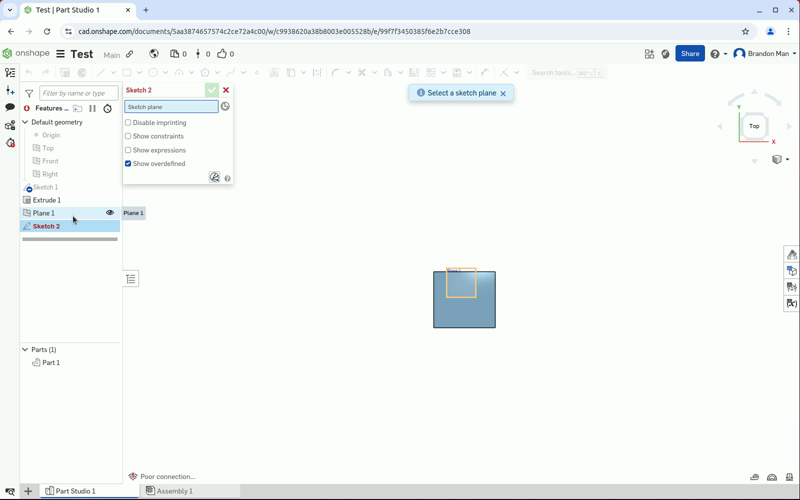
click(73, 215)
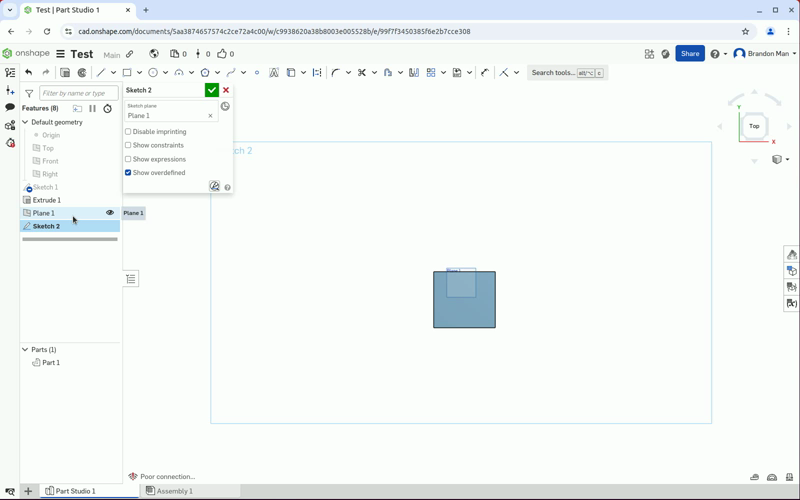
mouse_move(73, 352)
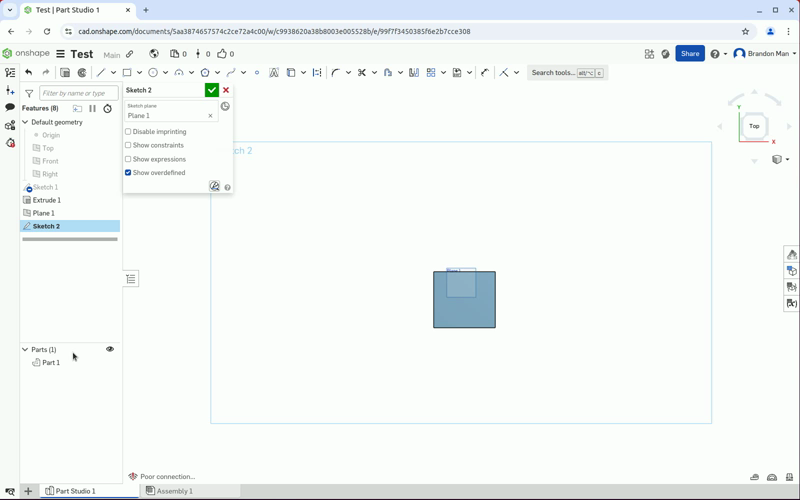
key(y)
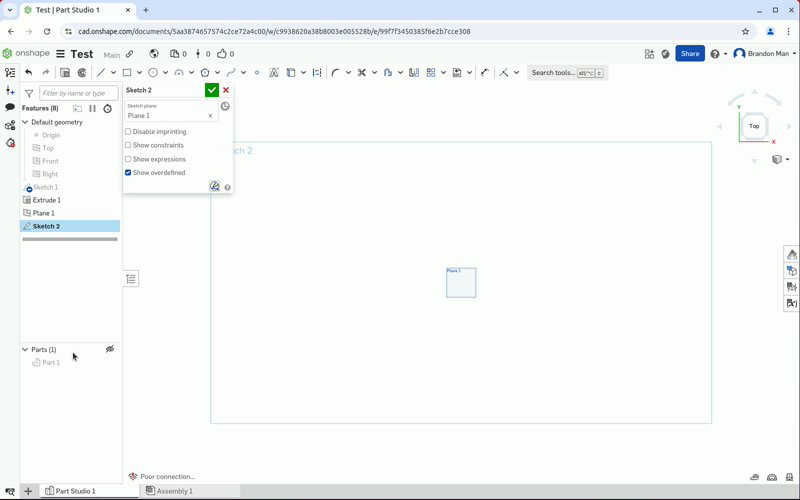
key(c)
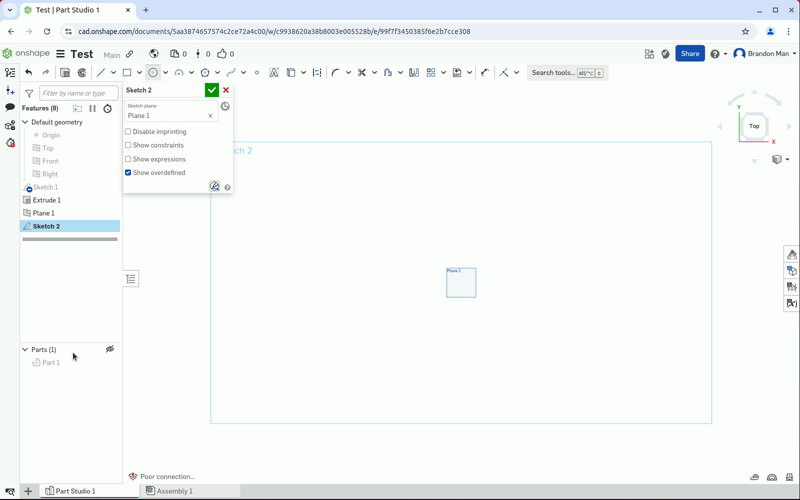
key_down(shift)
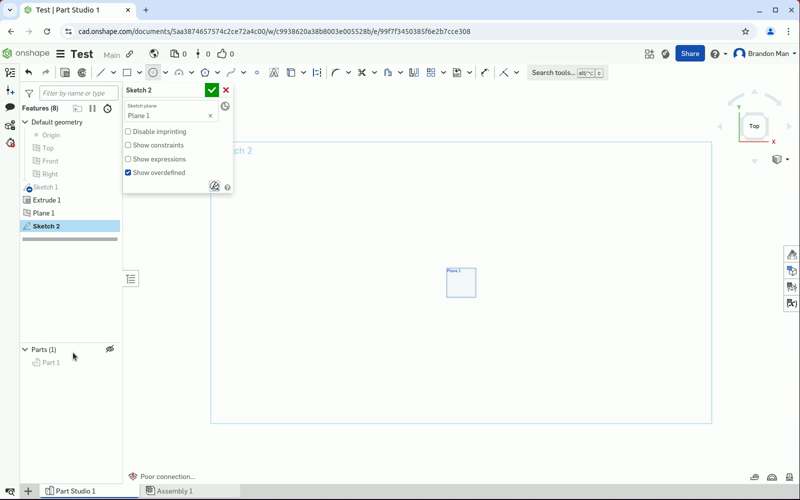
mouse_move(464, 300)
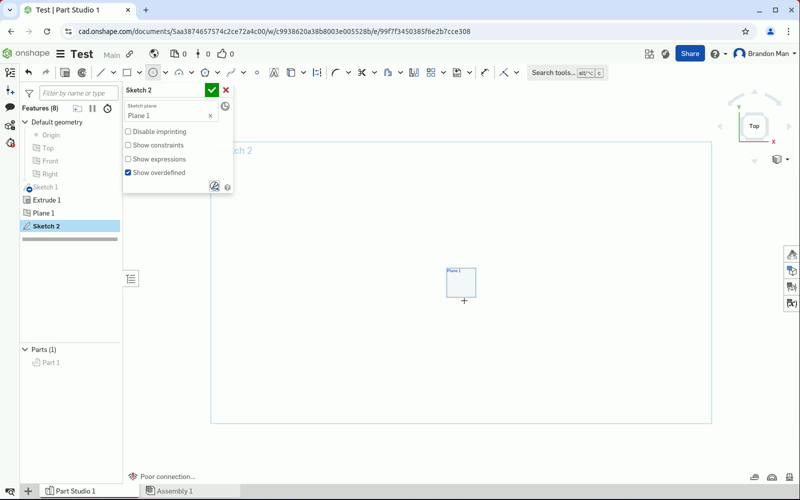
click(464, 300)
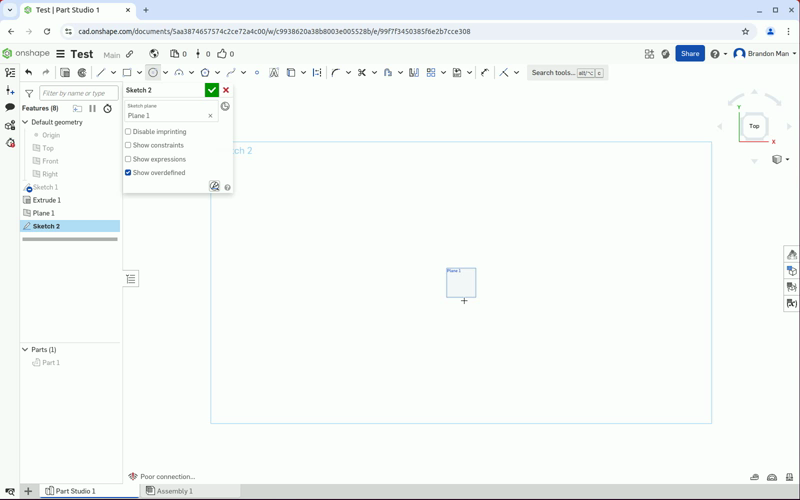
key_up(shift)
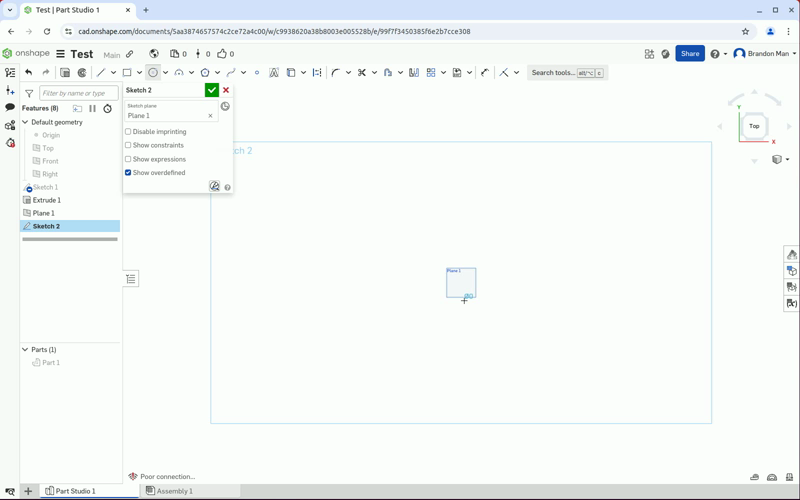
mouse_move(473, 300)
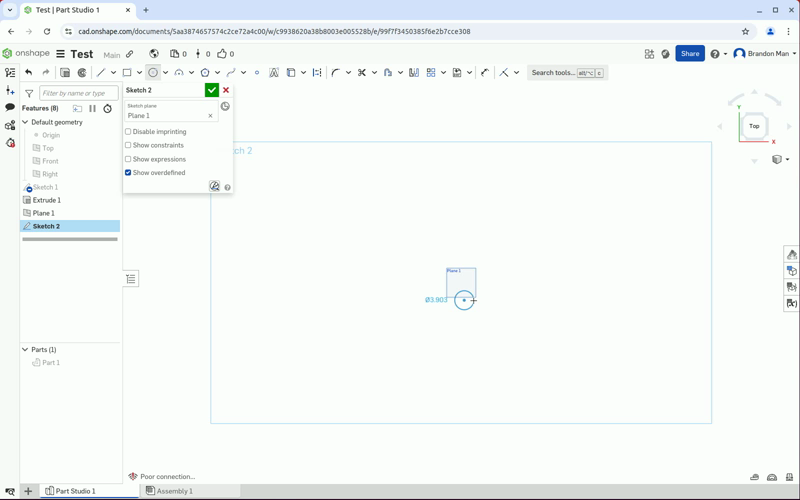
click(473, 300)
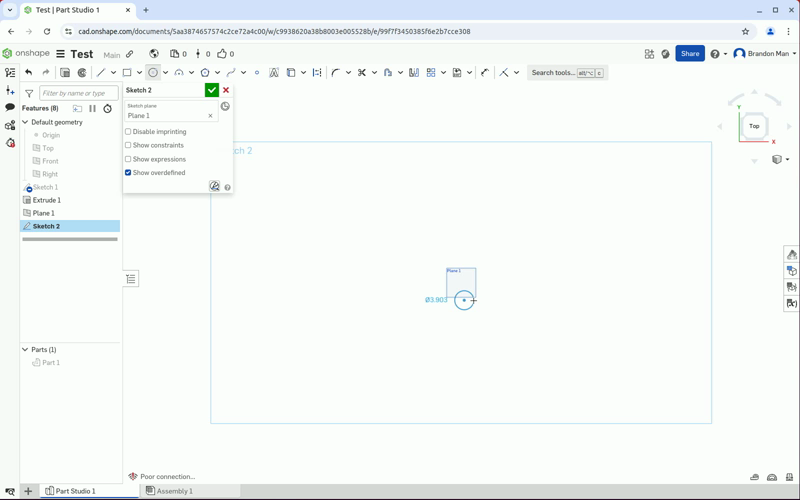
key(esc)
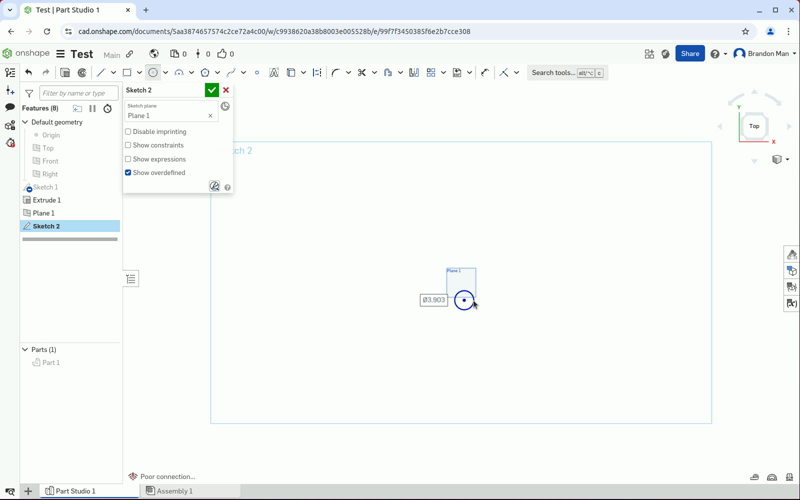
mouse_move(460, 300)
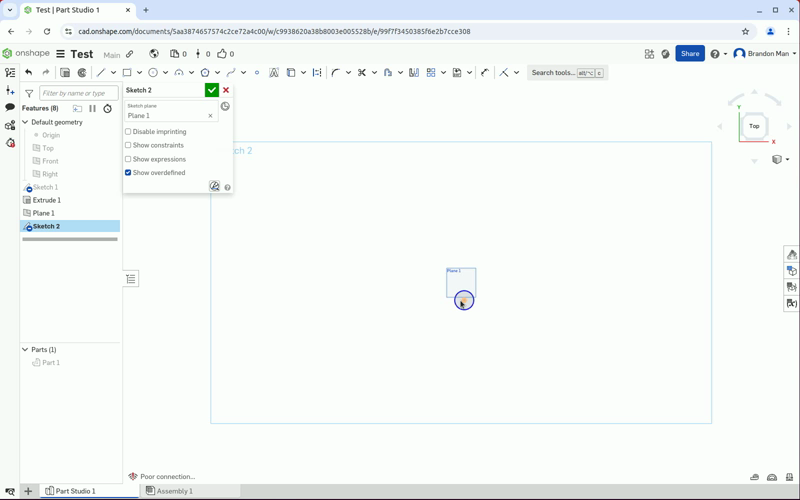
scroll(6)
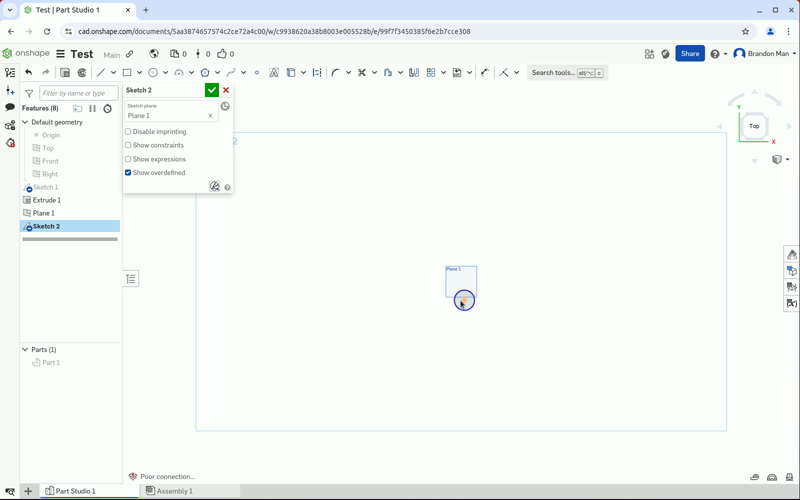
scroll(6)
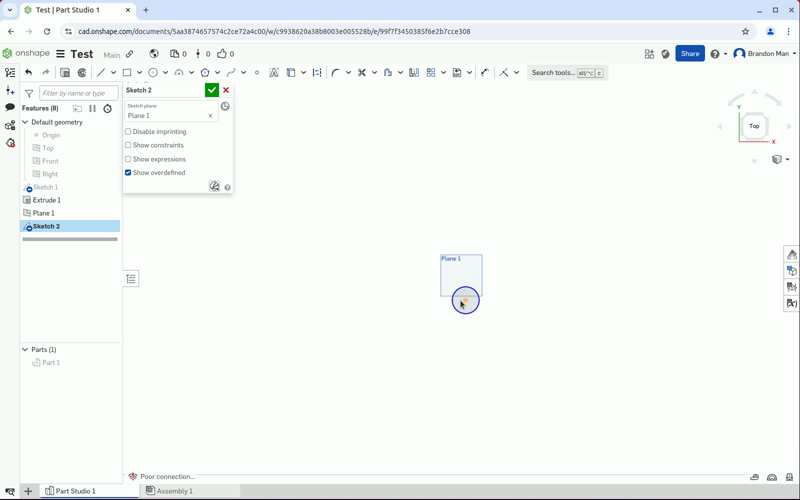
scroll(6)
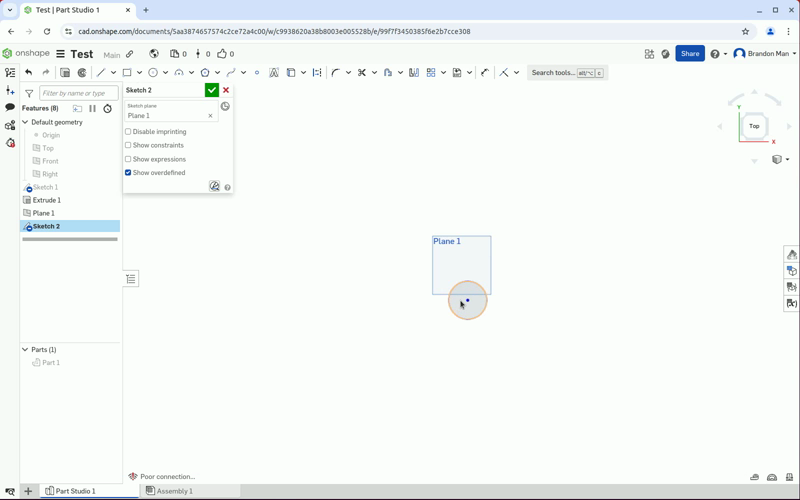
scroll(6)
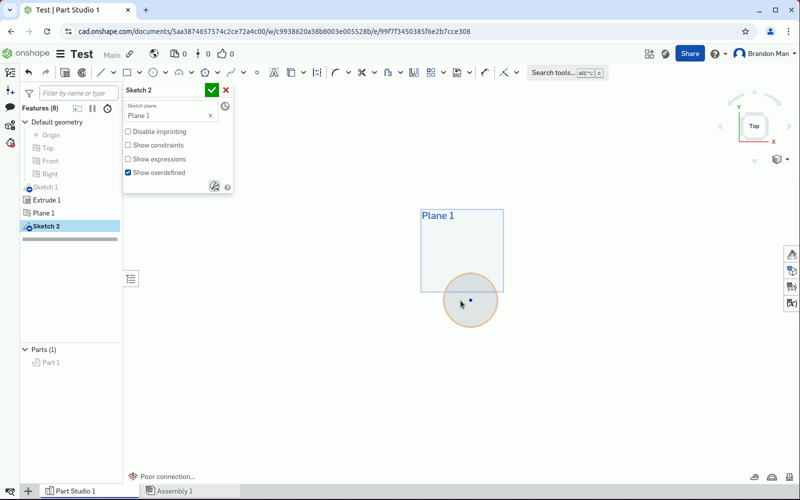
scroll(6)
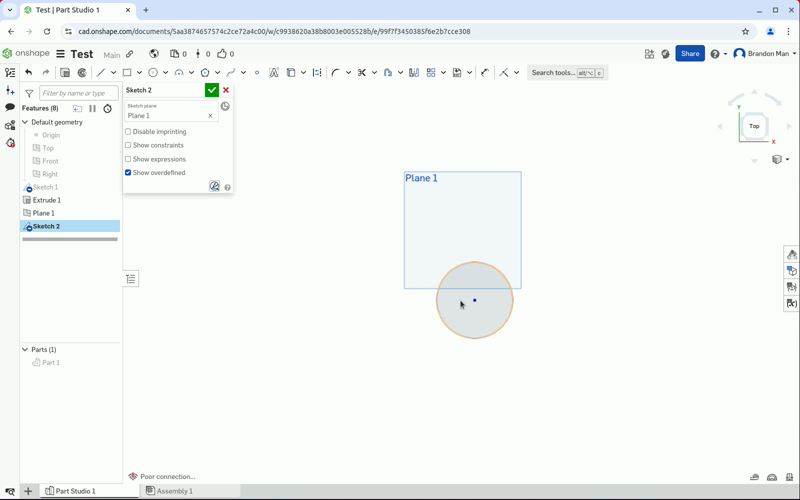
scroll(6)
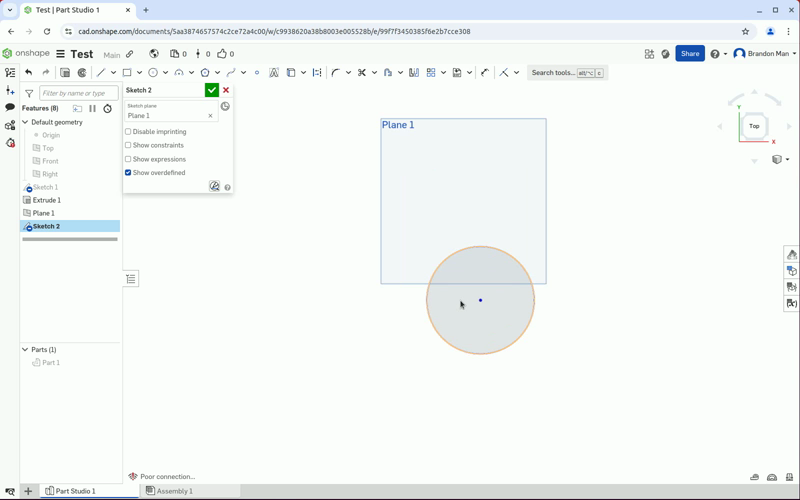
scroll(6)
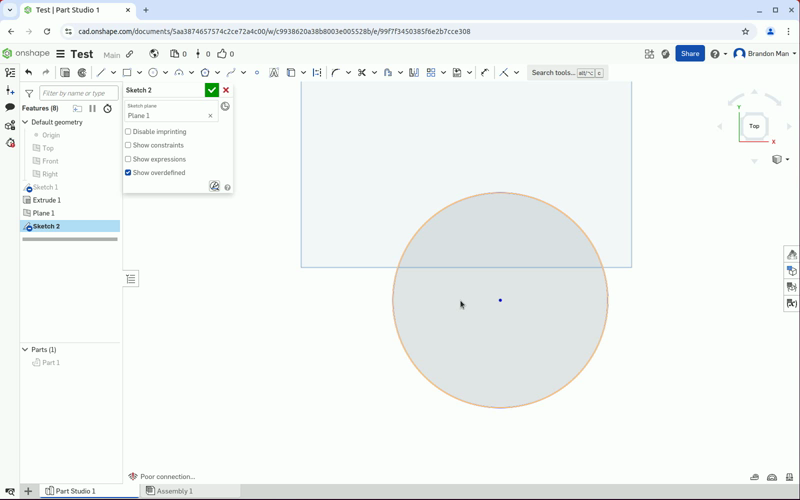
click(460, 300)
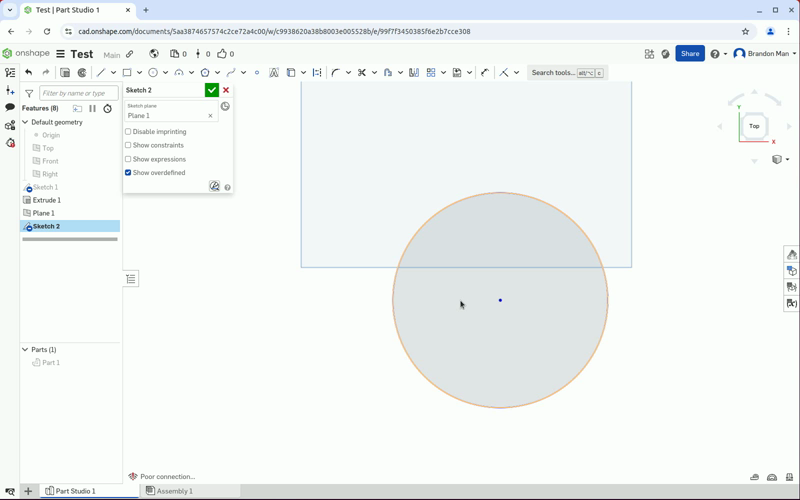
scroll(-6)
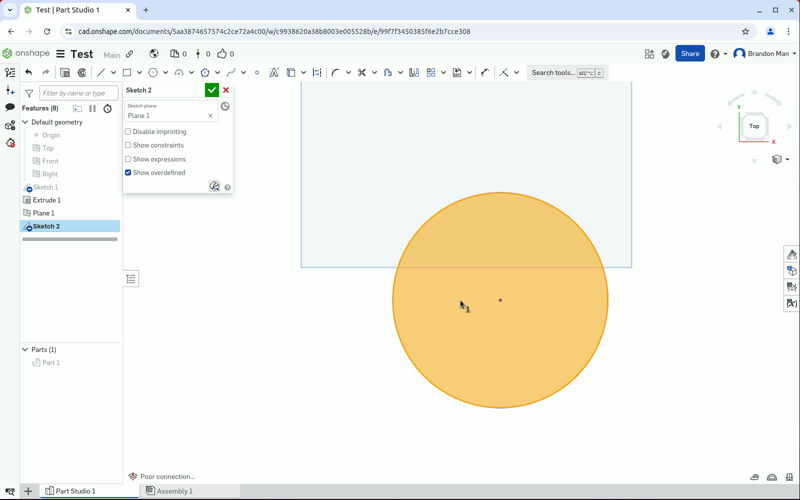
scroll(-6)
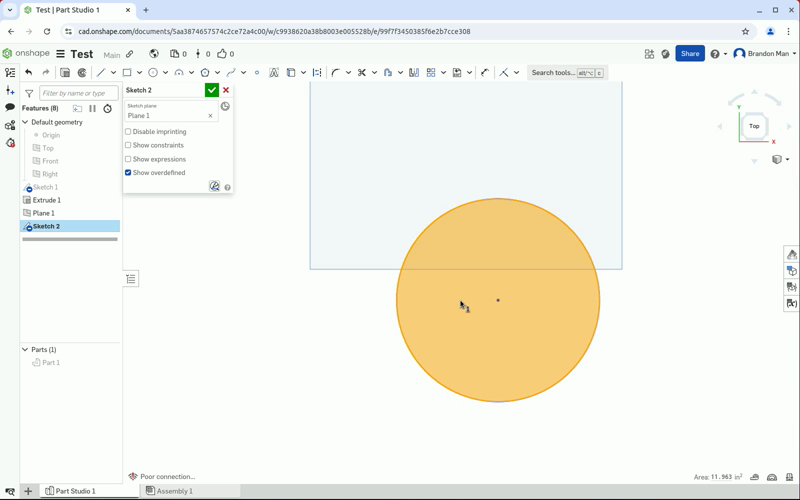
scroll(-6)
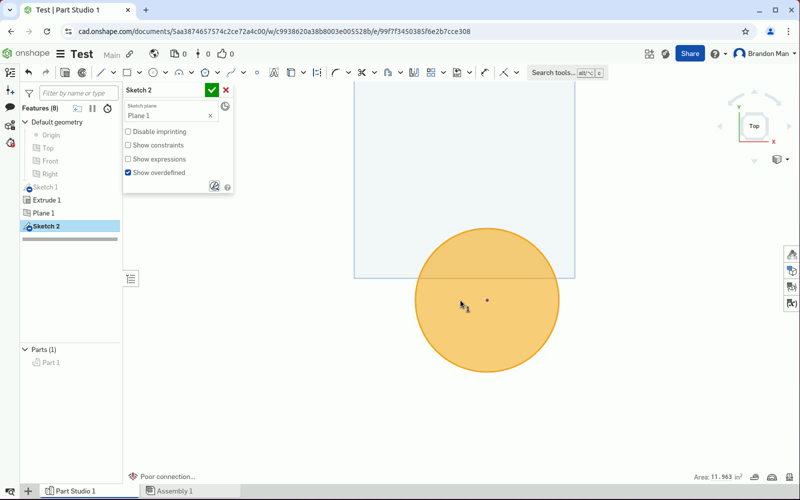
scroll(-6)
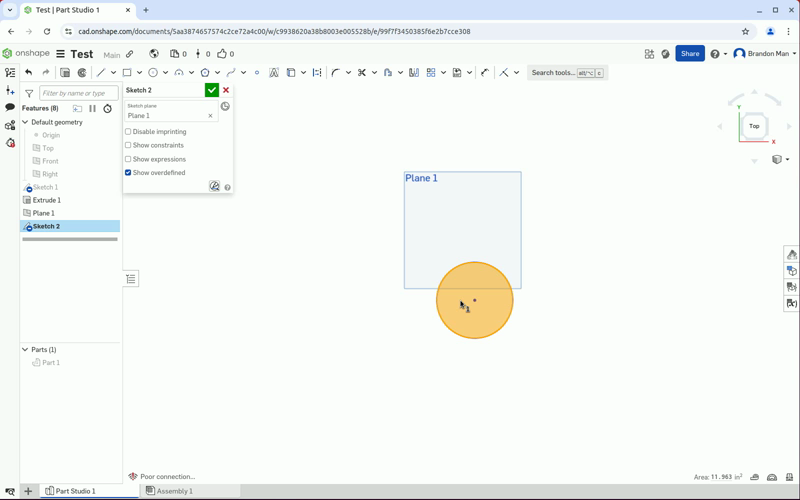
scroll(-6)
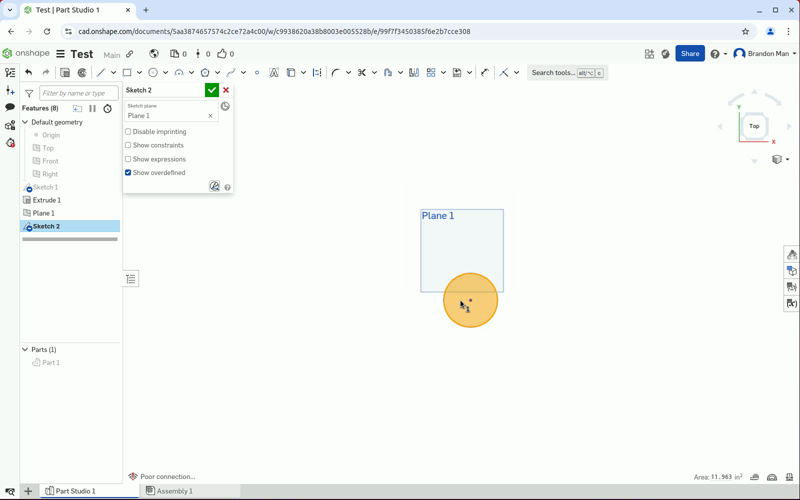
scroll(-6)
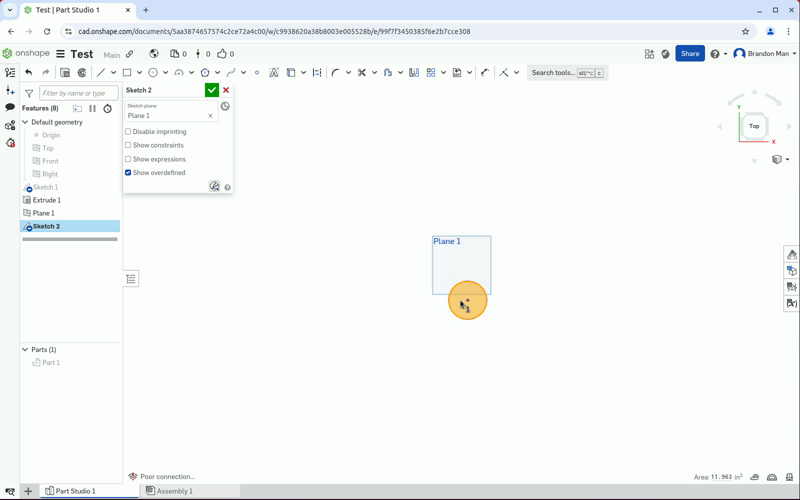
scroll(-6)
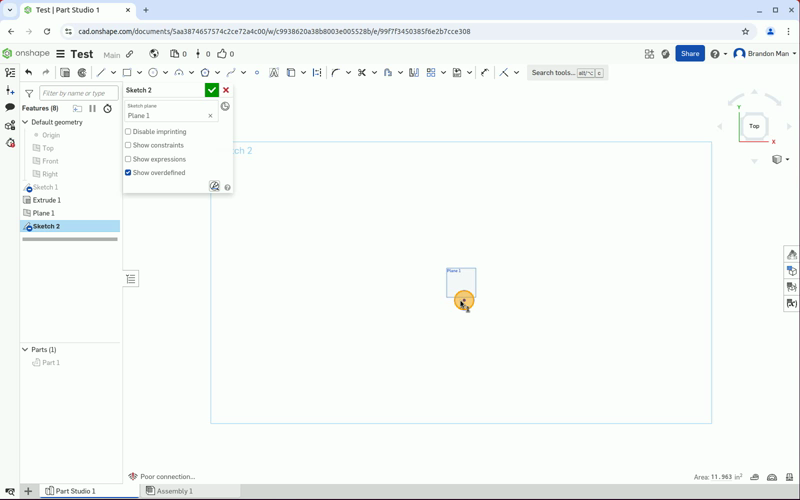
mouse_move(73, 352)
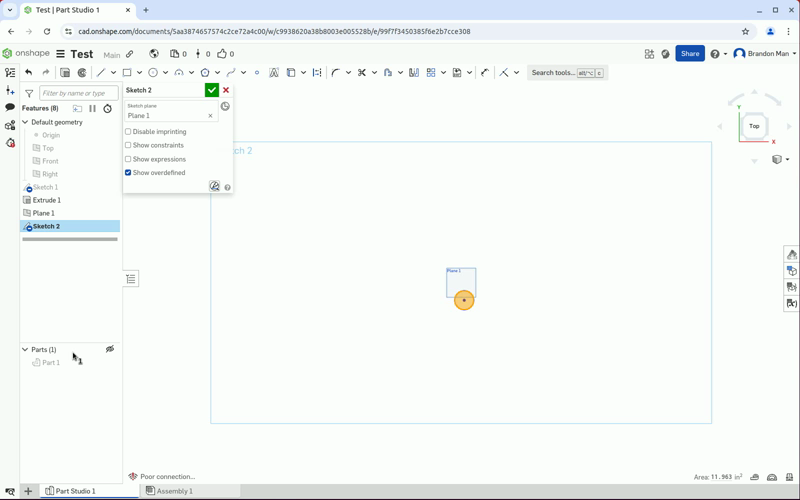
key(shift+y)
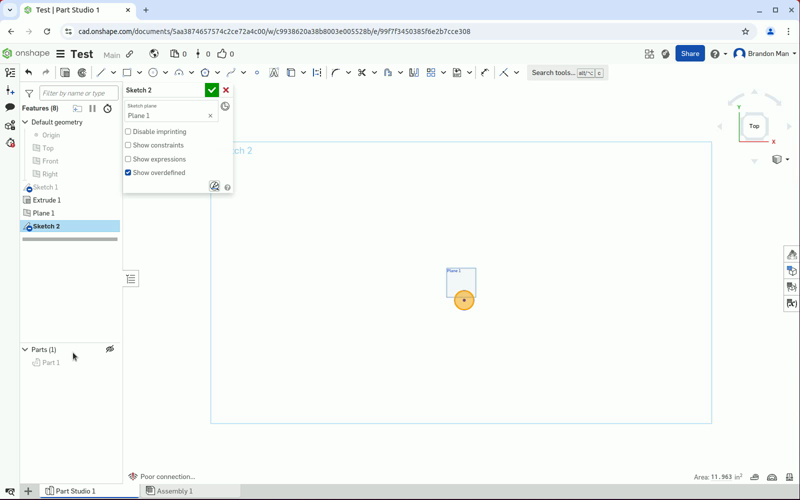
key(shift+e)
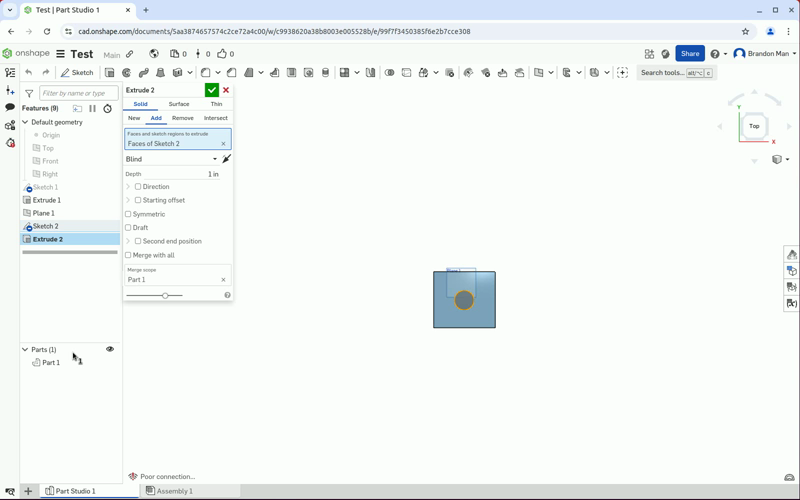
mouse_move(143, 106)
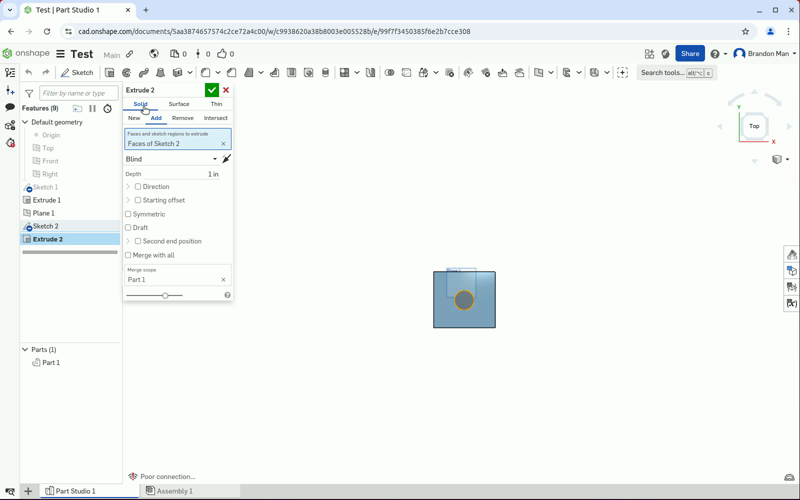
click(143, 106)
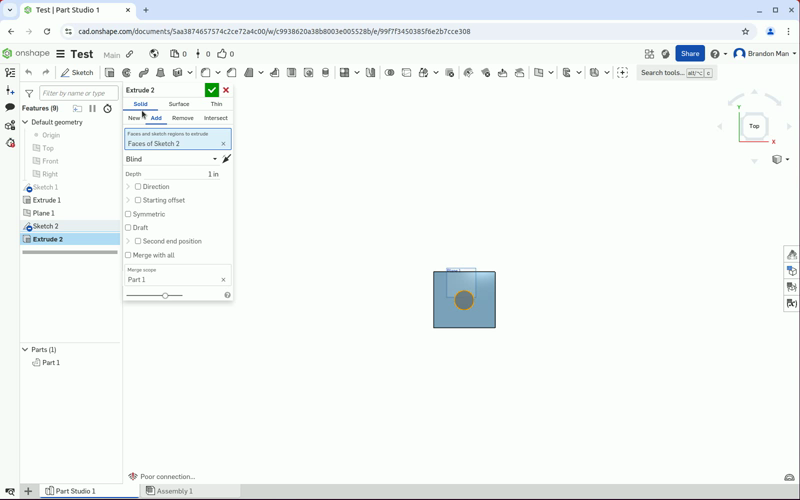
mouse_move(137, 120)
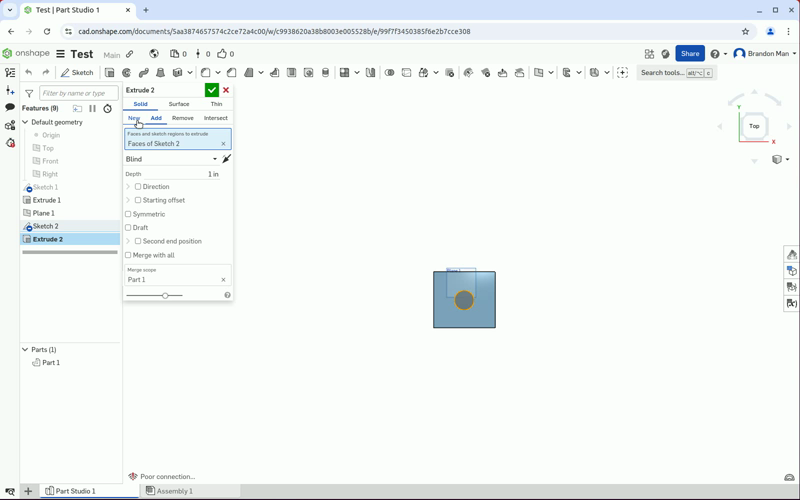
click(137, 120)
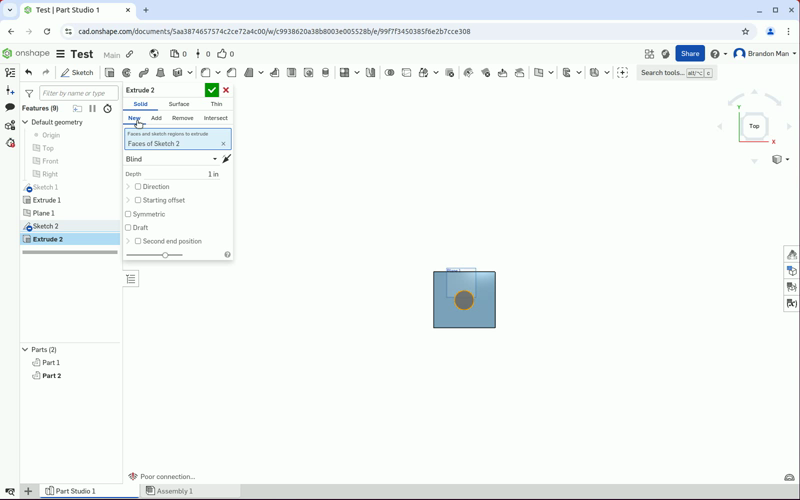
key(tab, 4)
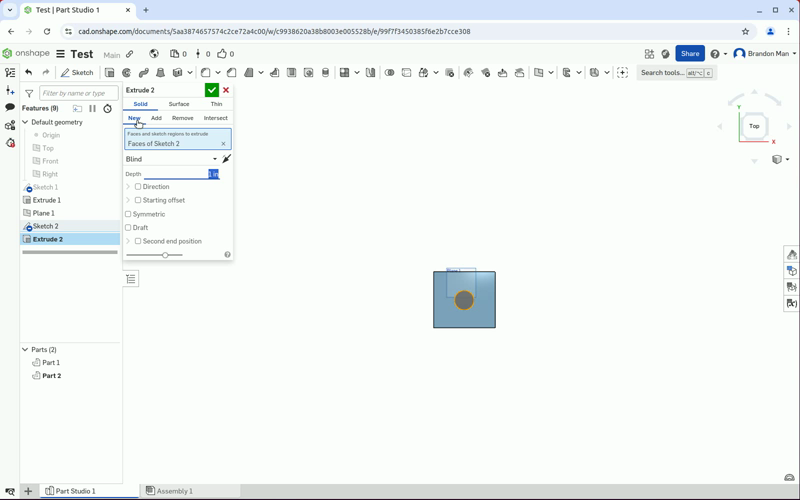
text(11.554)
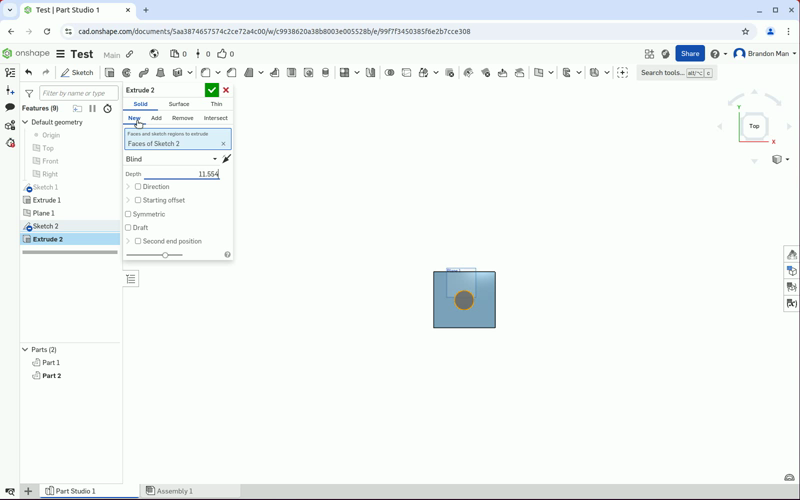
key(enter)
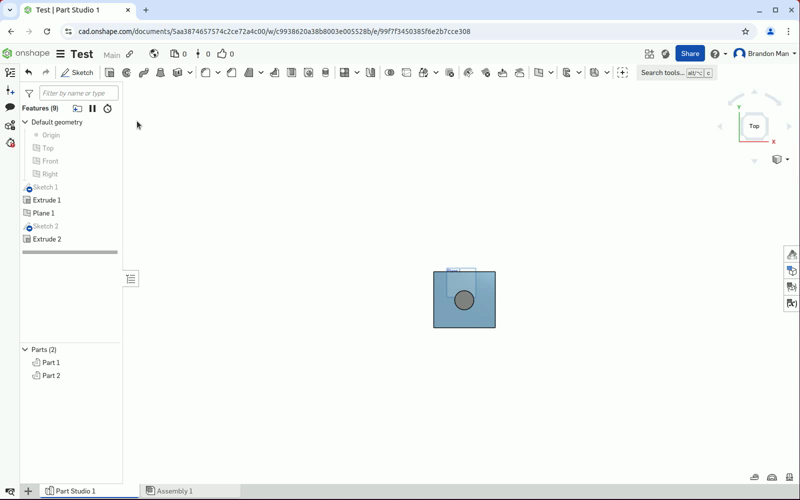
key(shift+h)
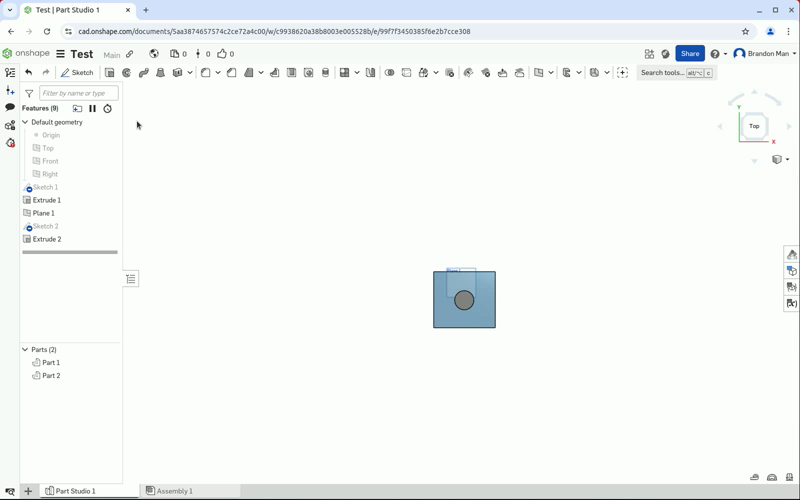
key(shift+h)
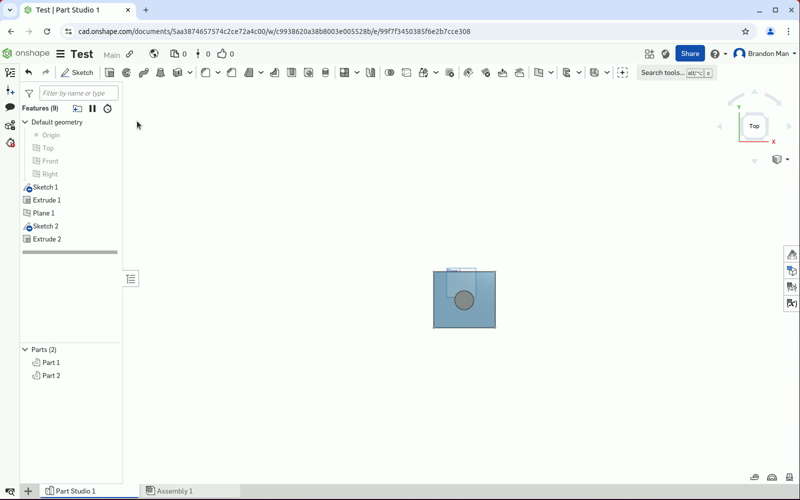
key(shift+7)
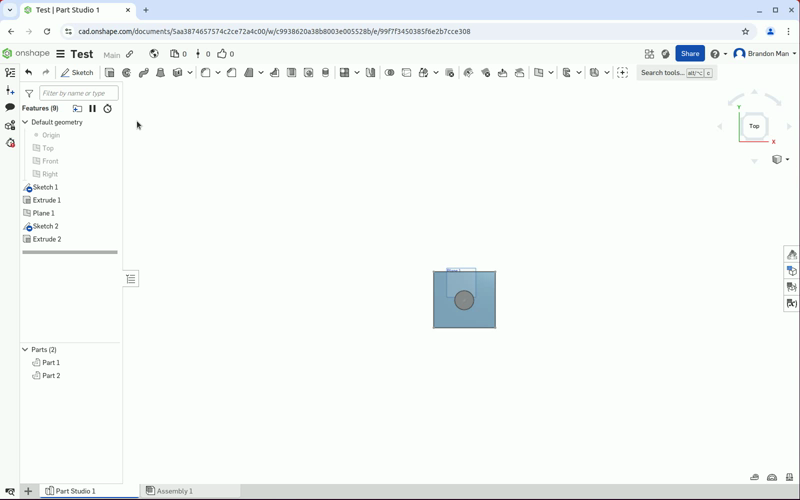
key(up, 3)
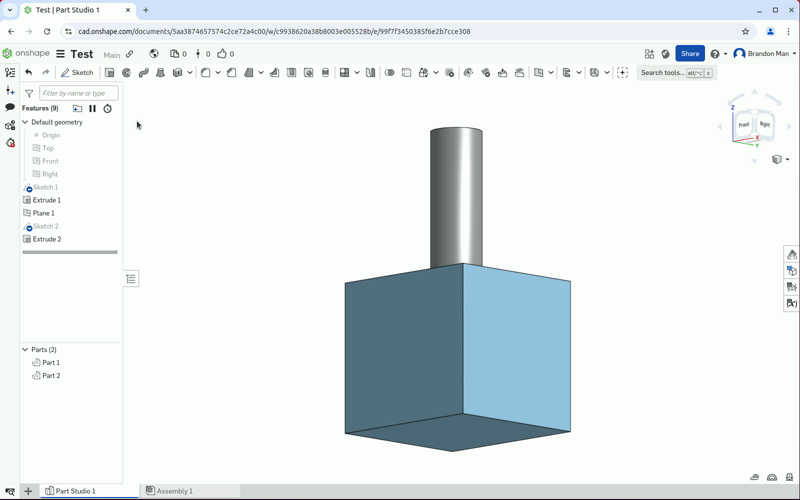
key(left, 3)
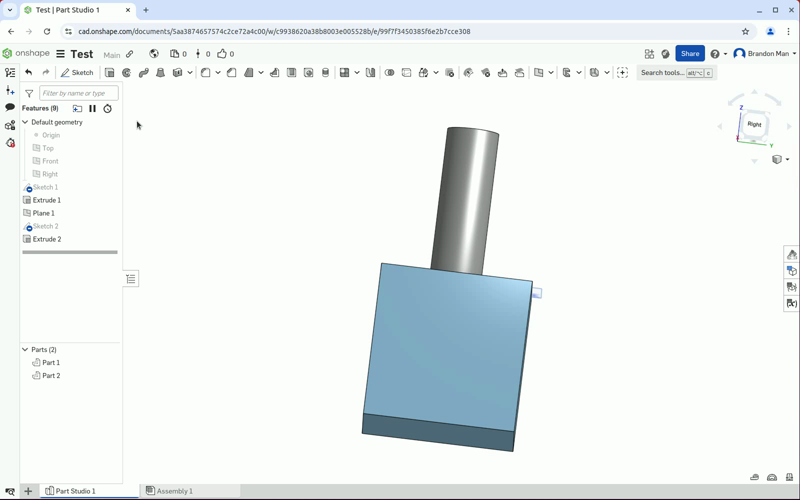
key(right, 3)
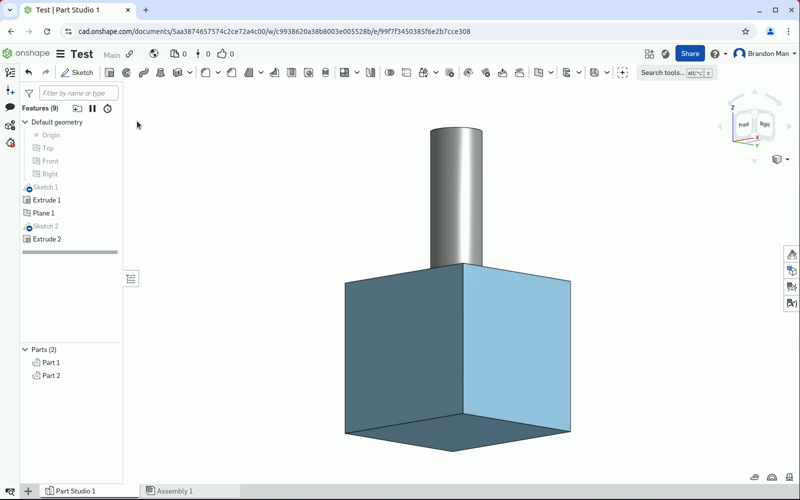
key(down, 3)
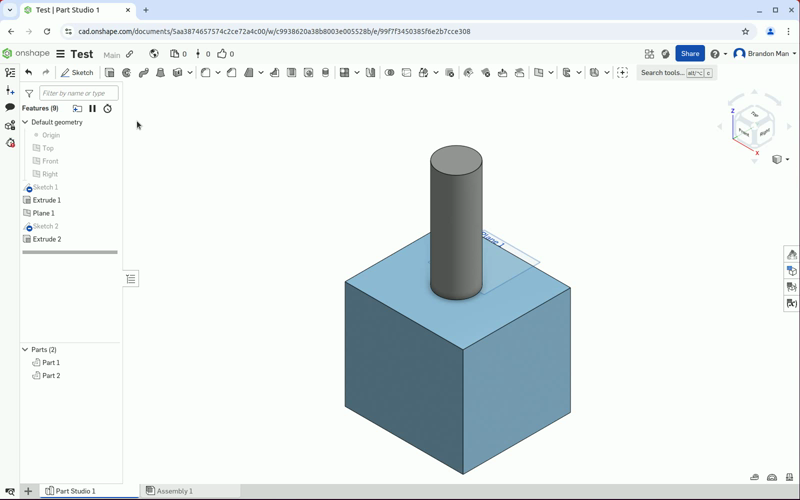
mouse_move(73, 189)
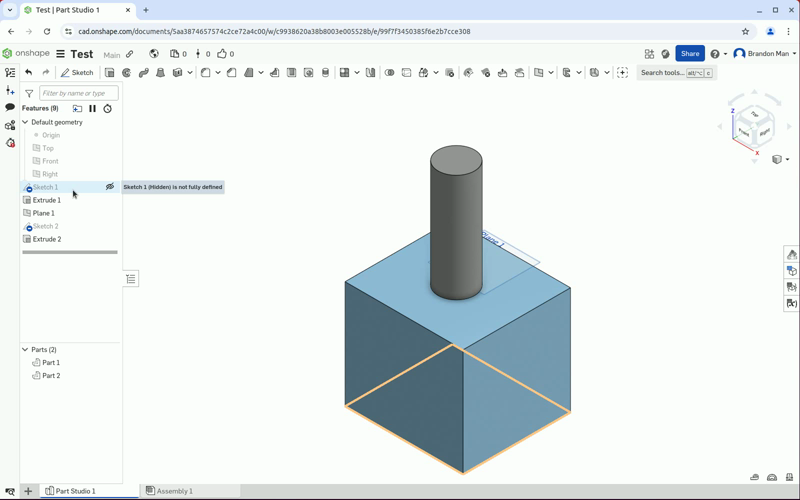
click(73, 189)